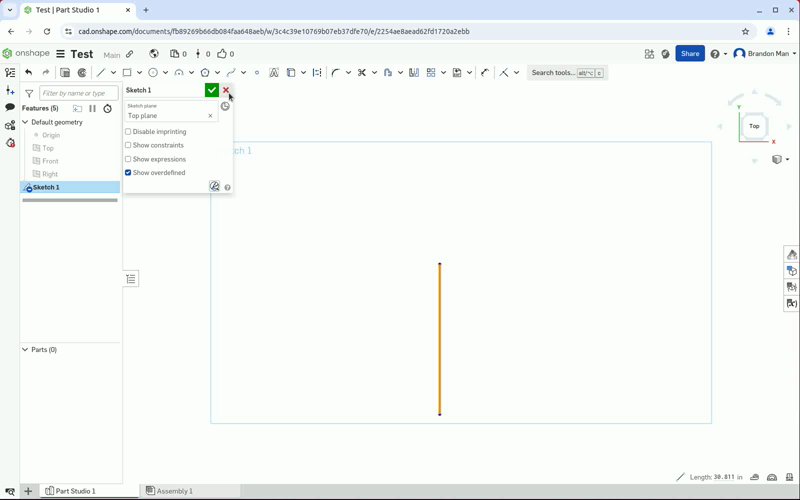
key(shift+h)
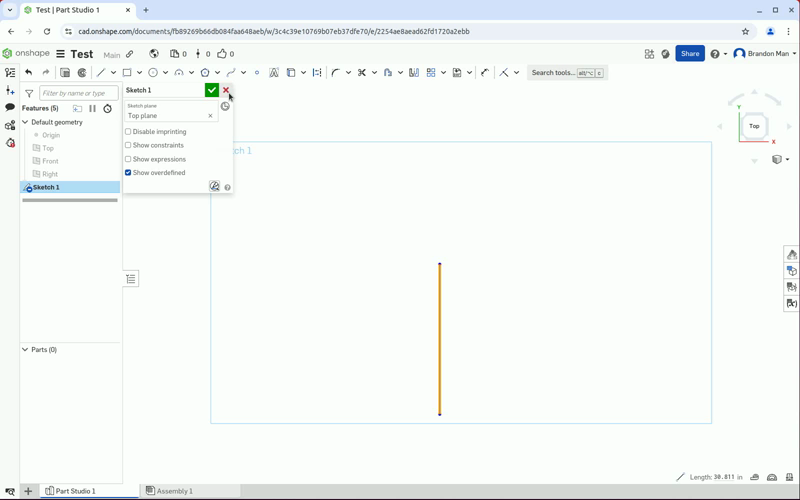
key(shift+s)
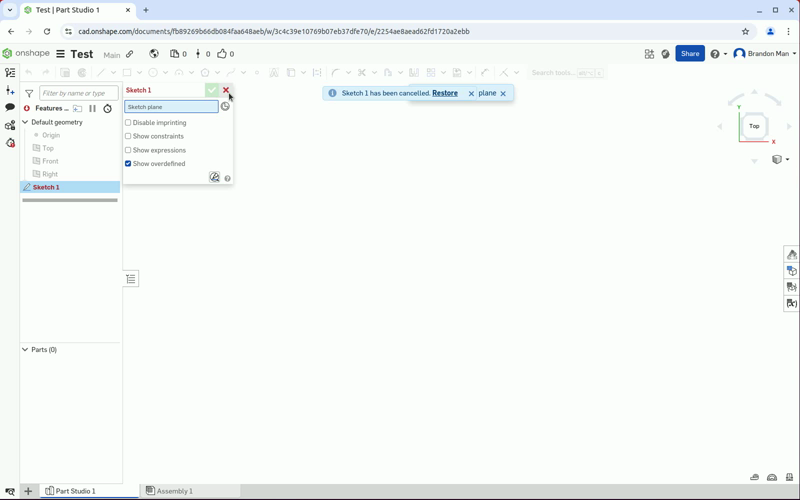
mouse_move(73, 150)
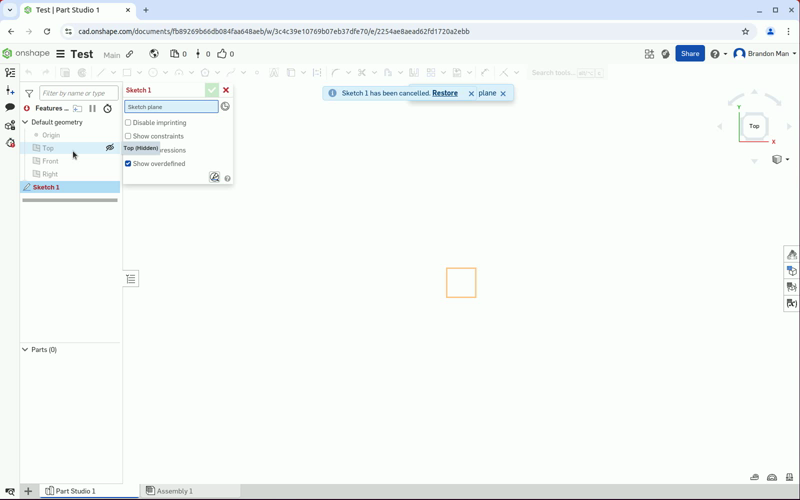
click(73, 150)
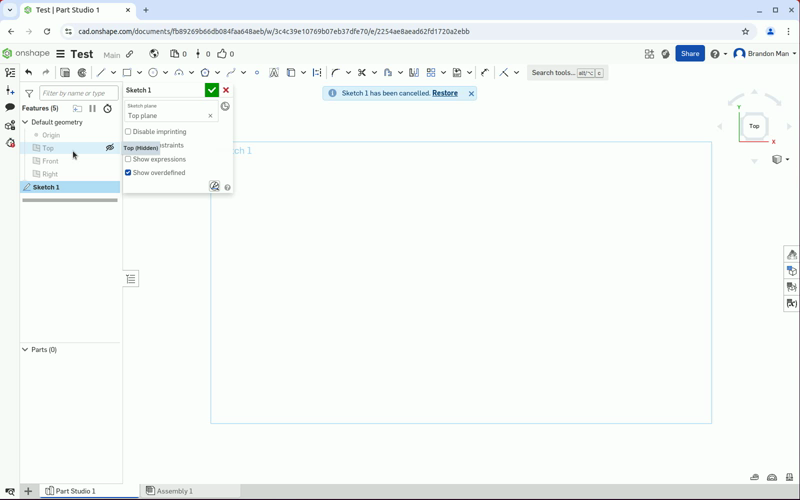
mouse_move(73, 352)
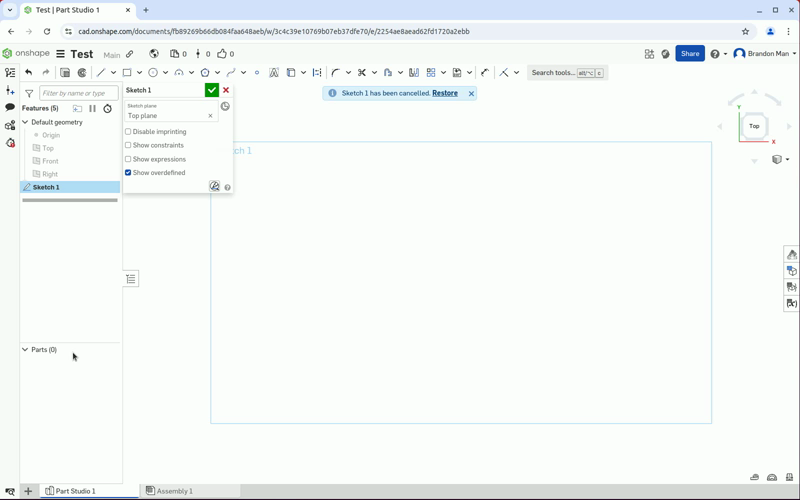
key(y)
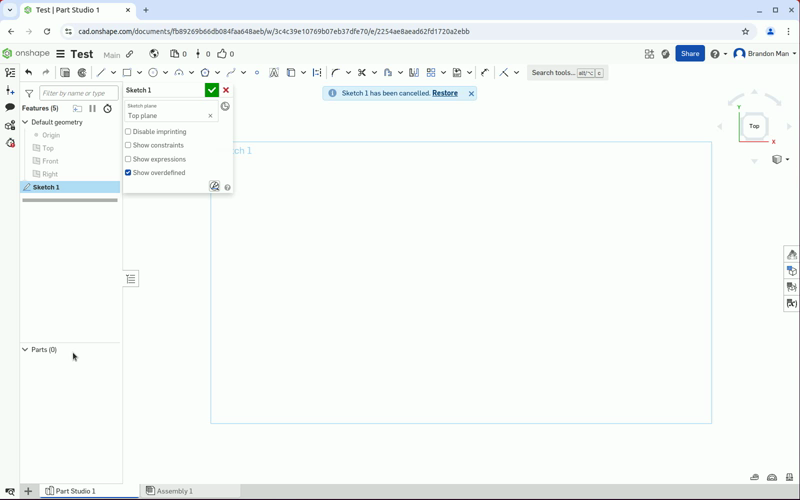
key(c)
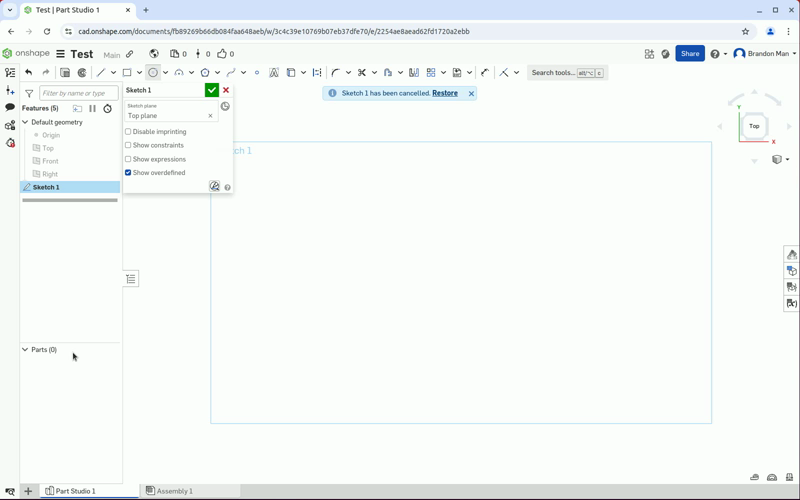
key_down(shift)
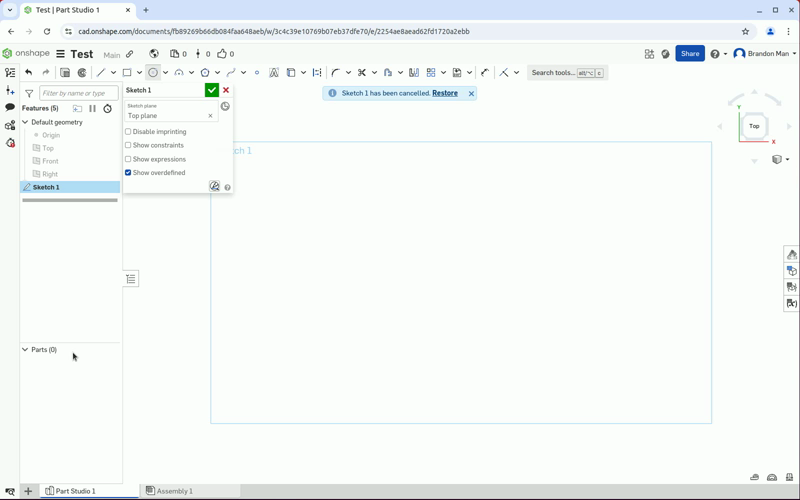
mouse_move(461, 282)
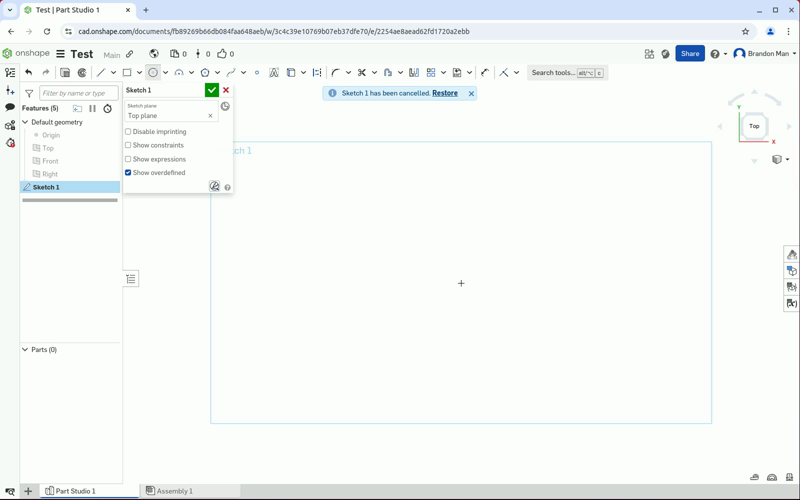
click(461, 282)
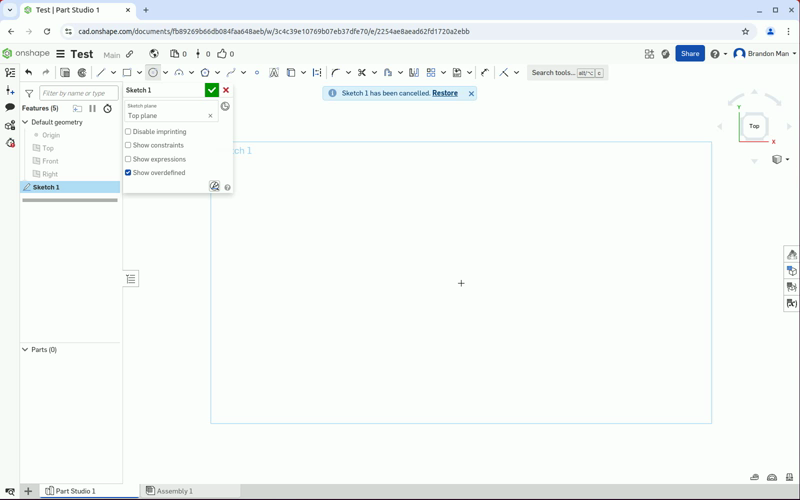
key_up(shift)
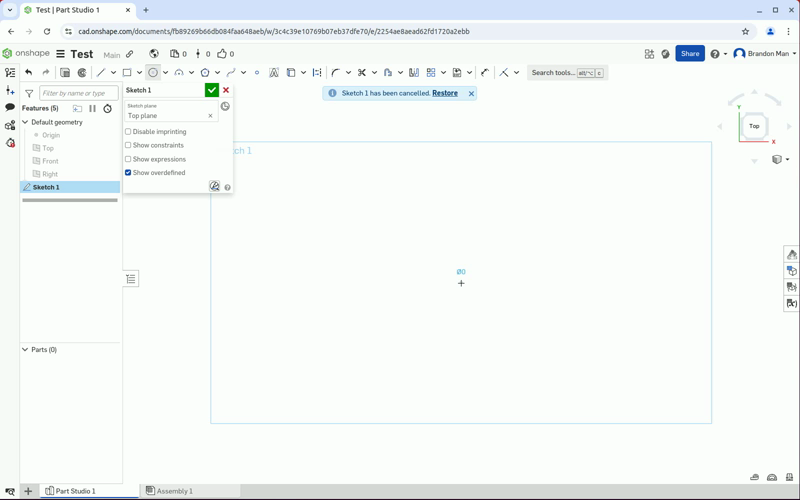
mouse_move(518, 282)
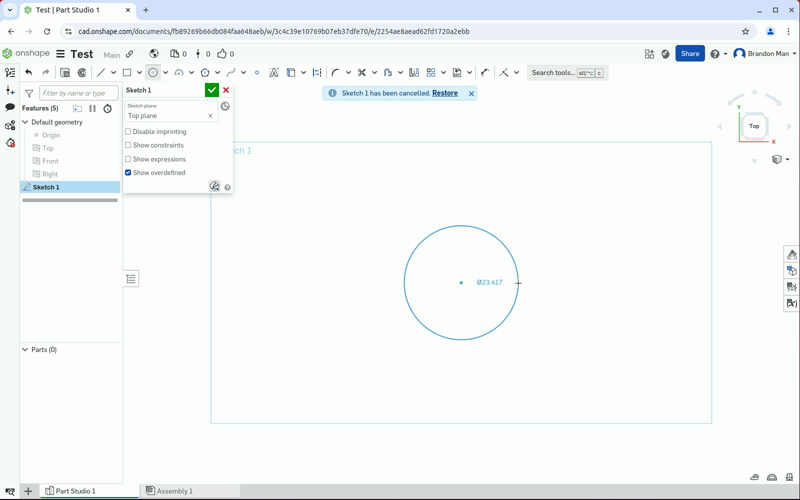
click(518, 282)
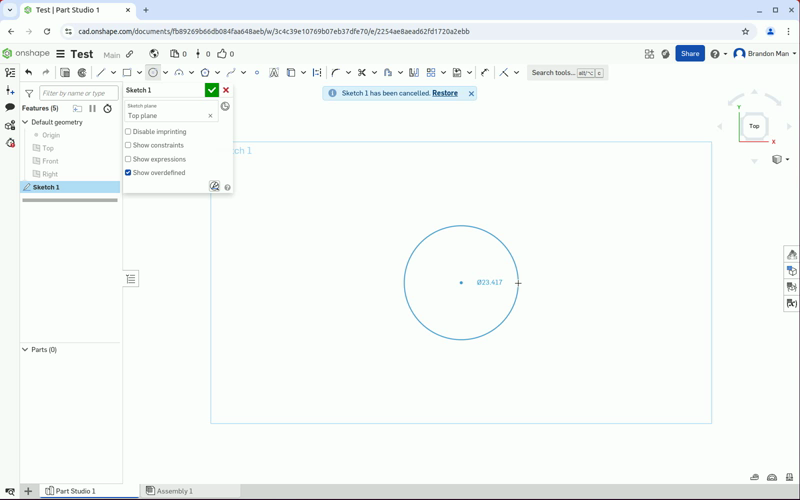
key(esc)
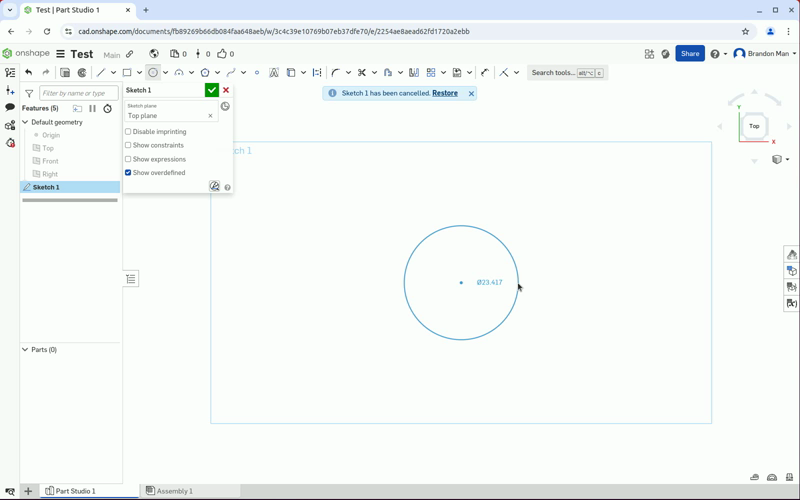
mouse_move(494, 290)
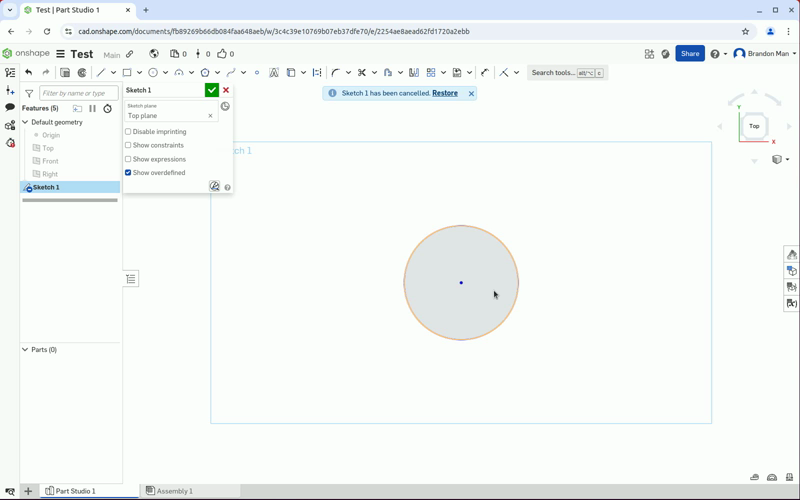
click(494, 290)
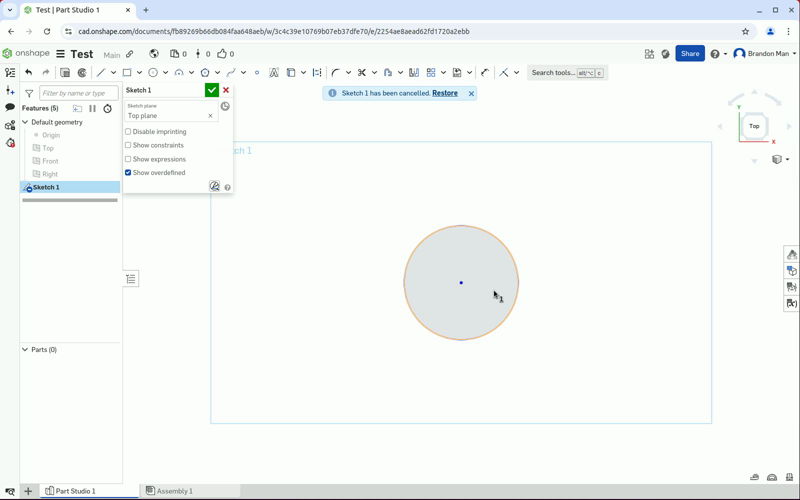
mouse_move(73, 352)
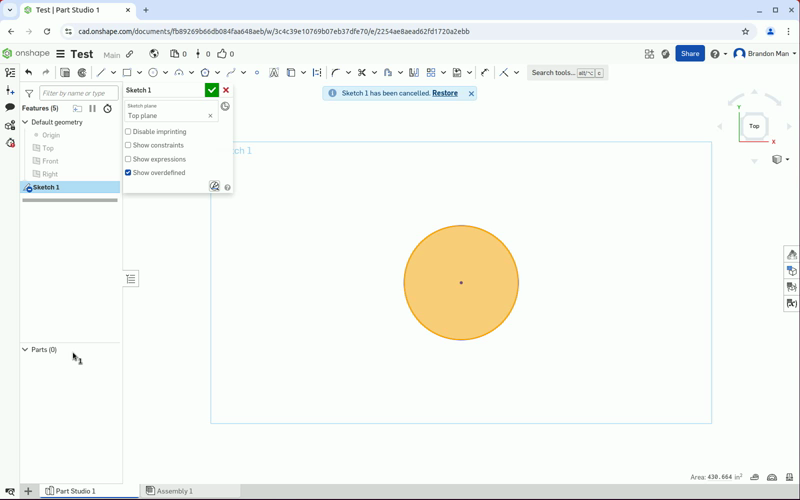
key(shift+y)
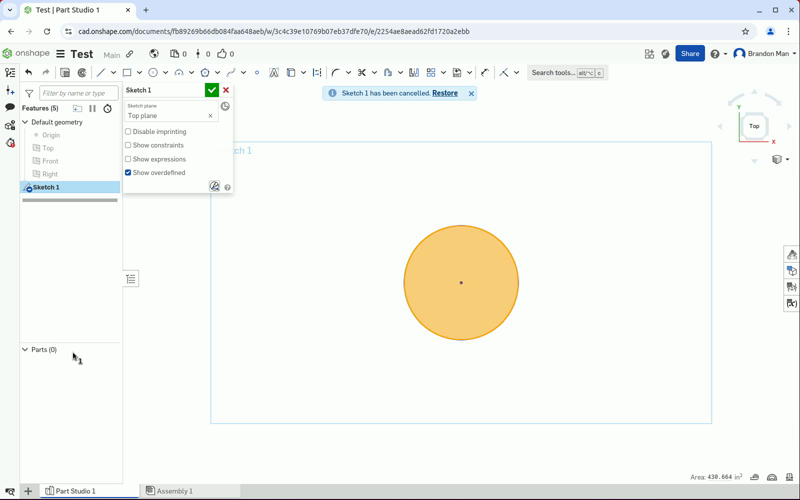
key(shift+e)
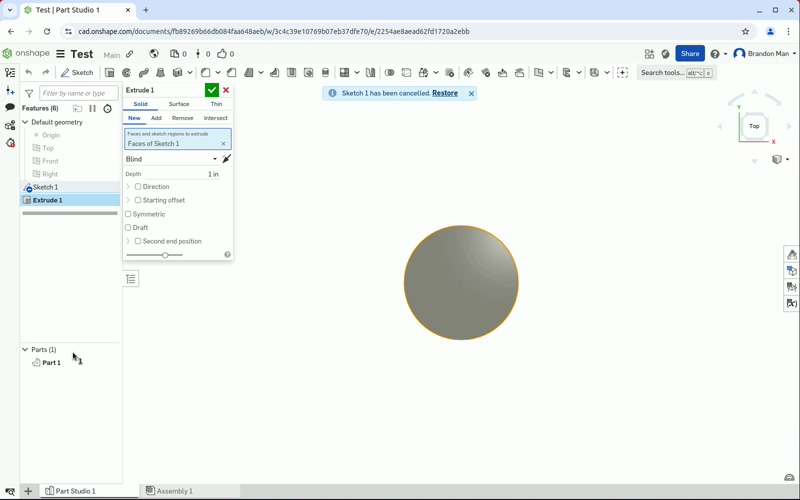
mouse_move(143, 106)
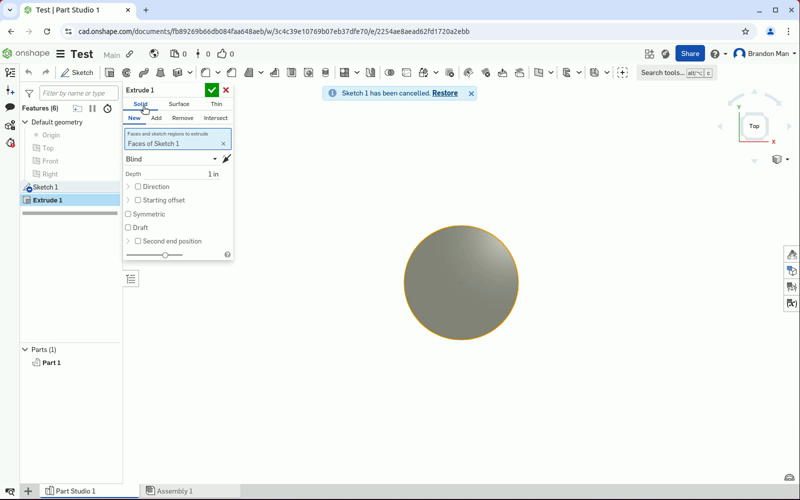
click(143, 106)
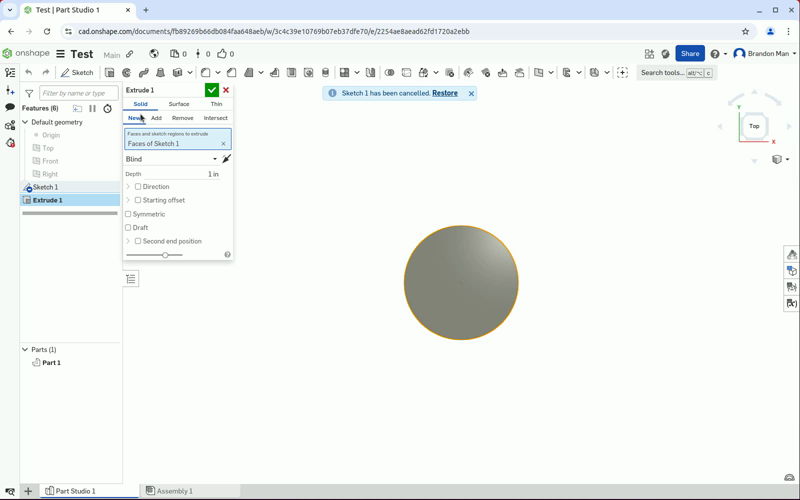
mouse_move(137, 120)
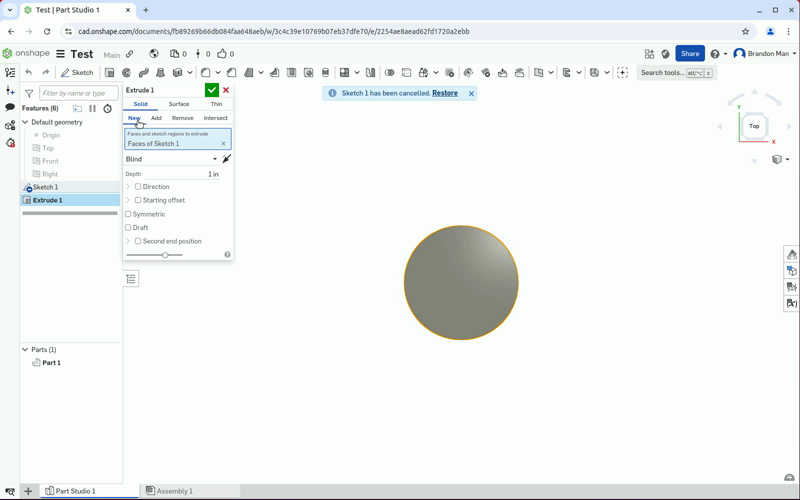
click(137, 120)
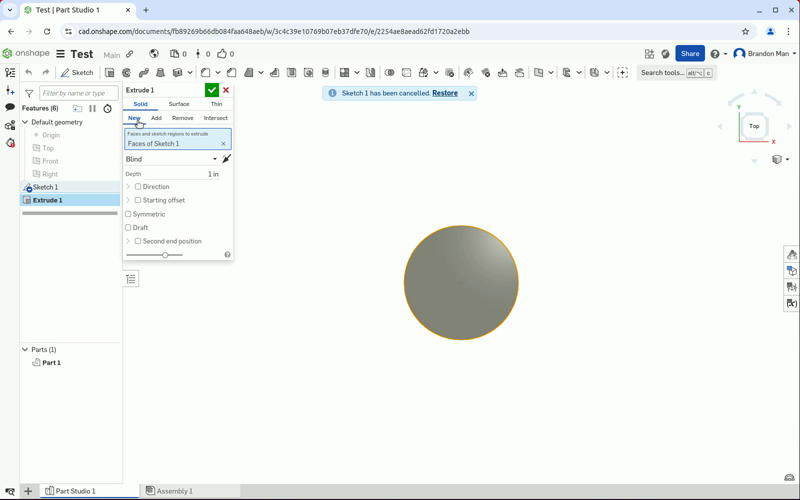
key(tab, 4)
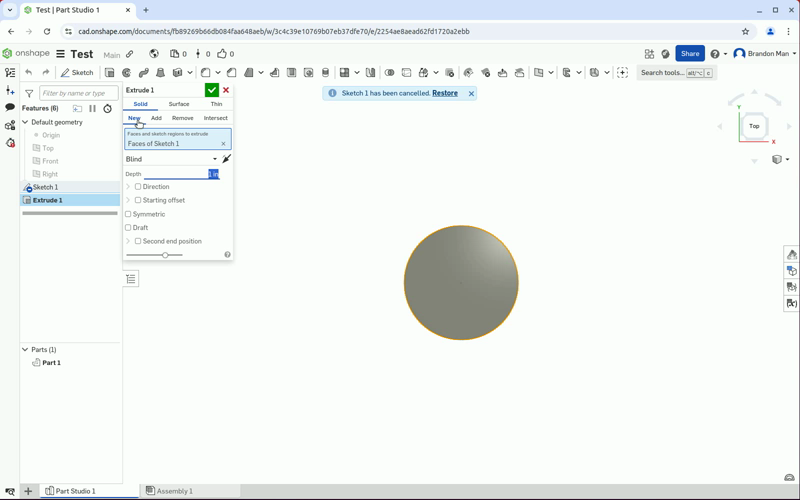
text(23.108)
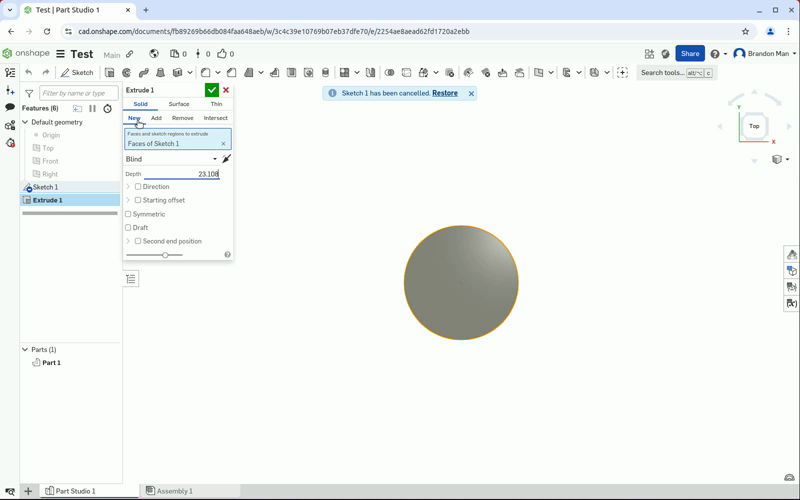
key(enter)
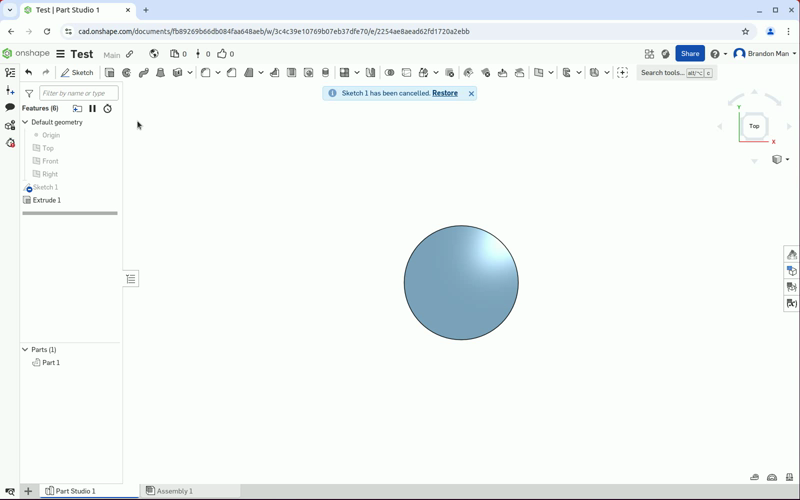
key(shift+h)
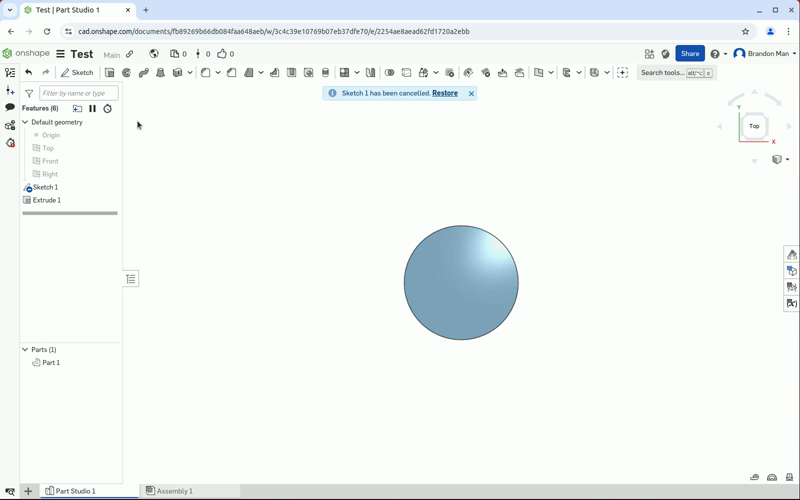
key(shift+h)
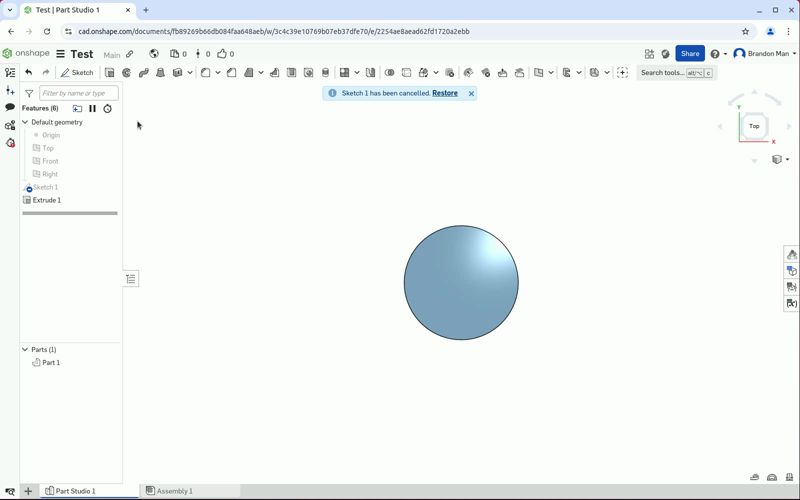
mouse_move(73, 189)
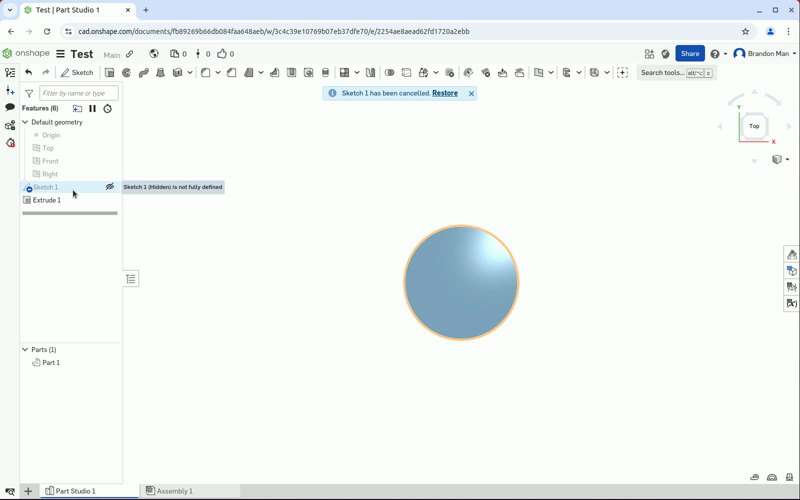
click(73, 189)
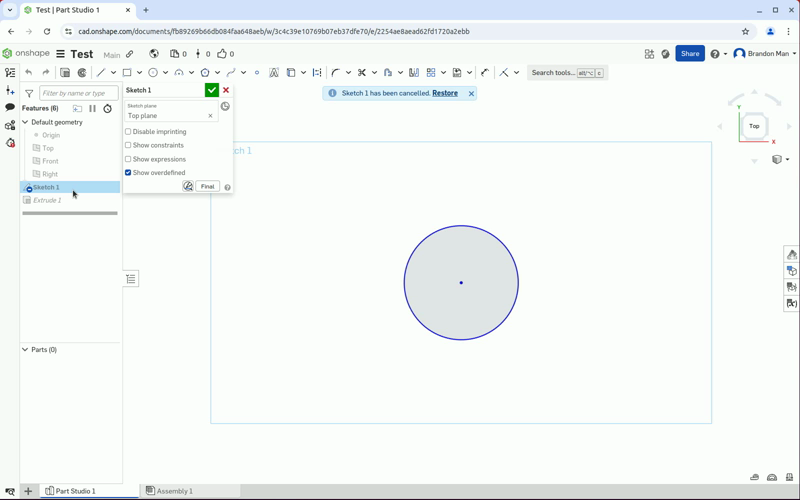
mouse_move(229, 92)
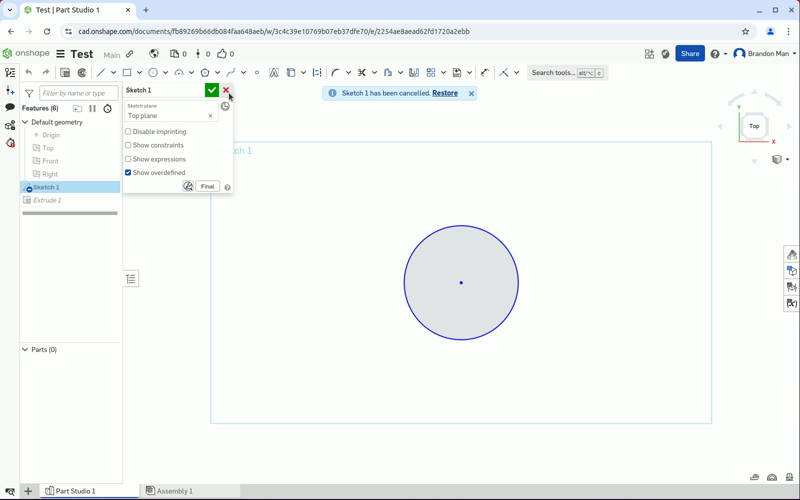
click(229, 92)
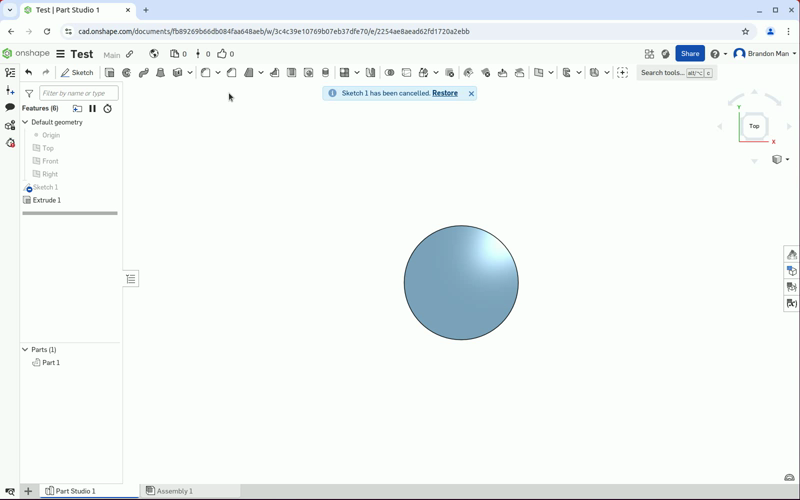
mouse_move(541, 75)
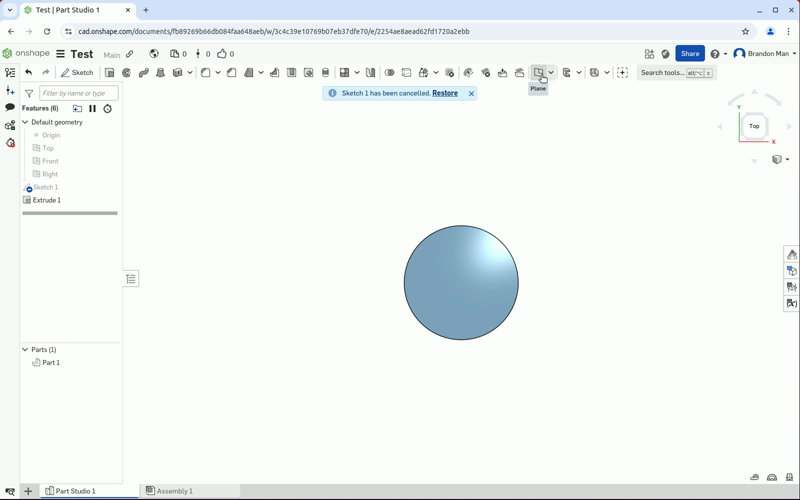
click(541, 75)
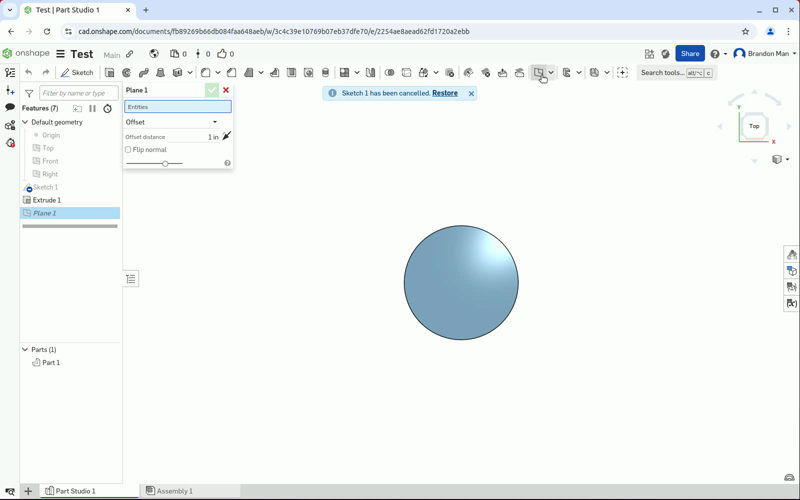
mouse_move(73, 150)
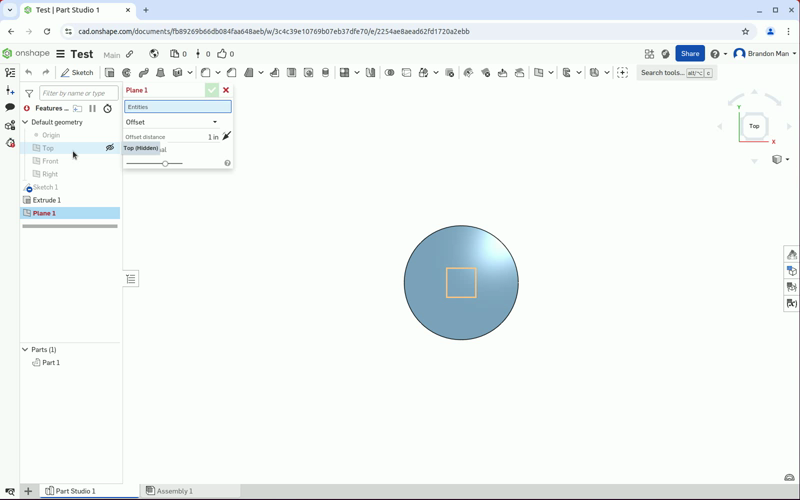
click(73, 150)
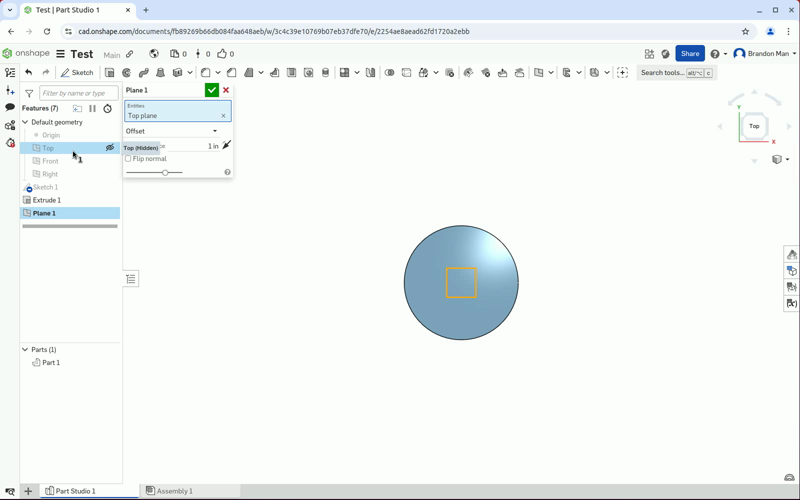
key(tab, 2)
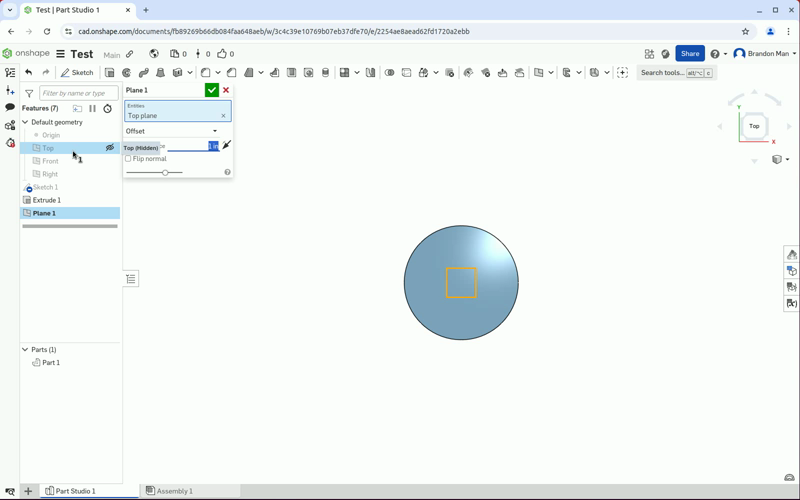
text(23.108)
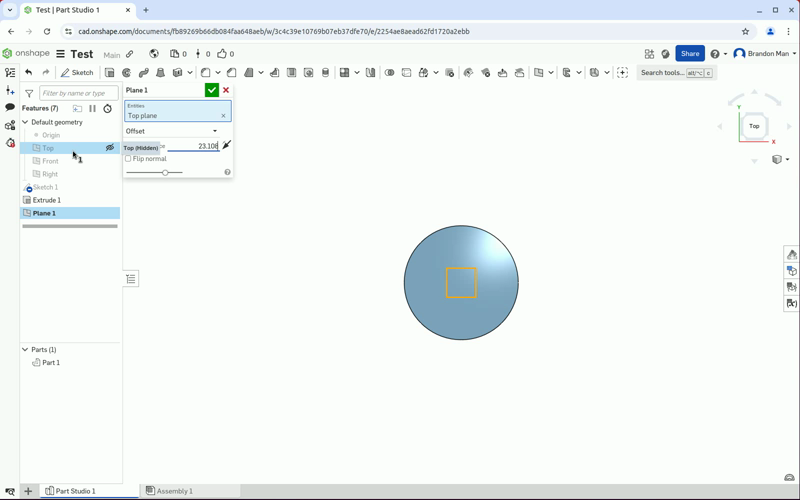
key(enter, 2)
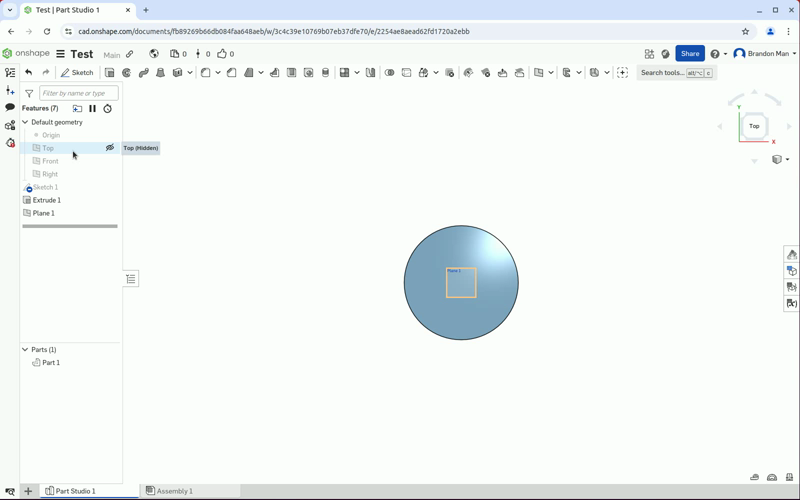
key(shift+s)
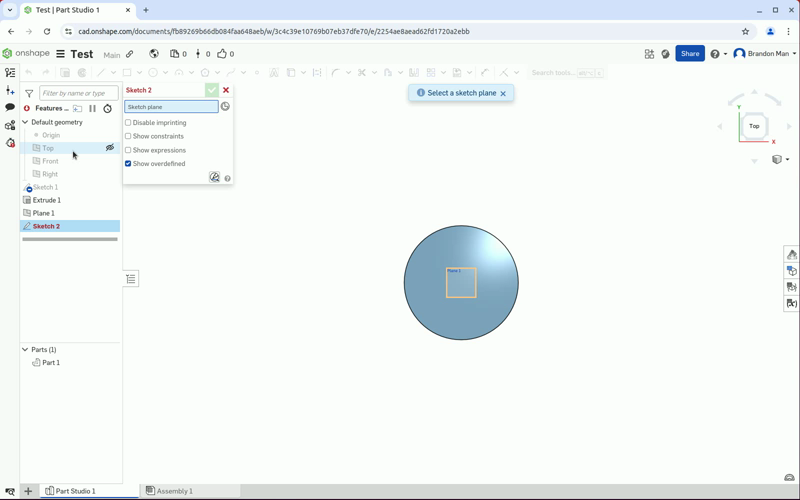
mouse_move(73, 215)
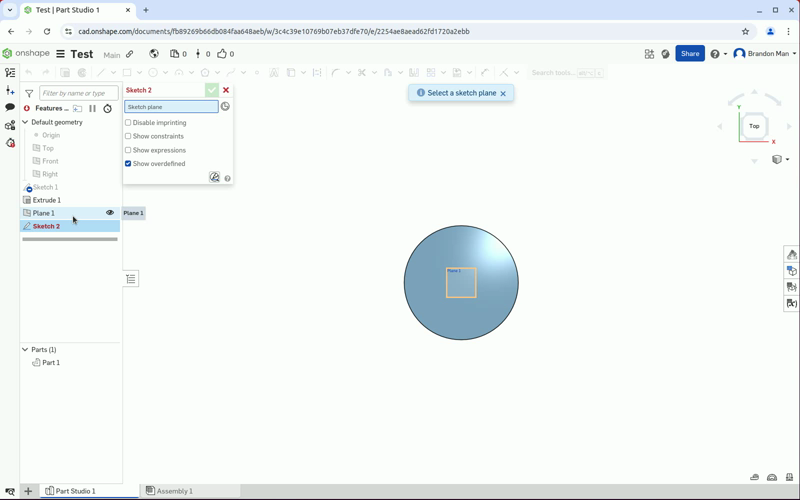
click(73, 215)
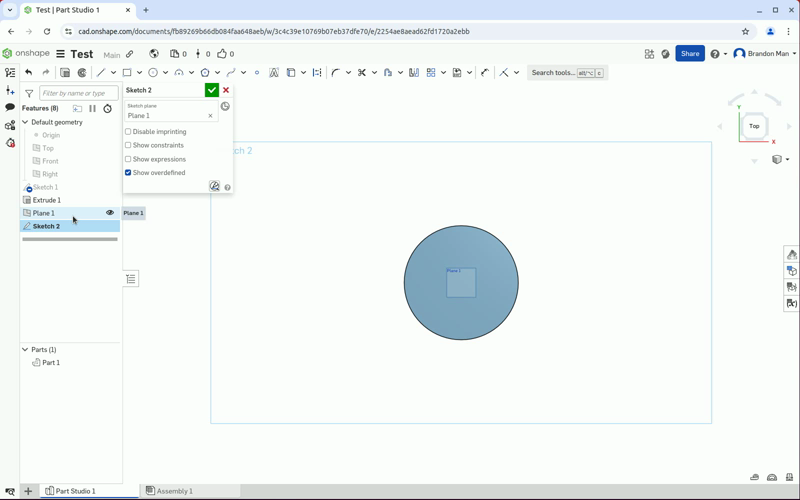
mouse_move(73, 352)
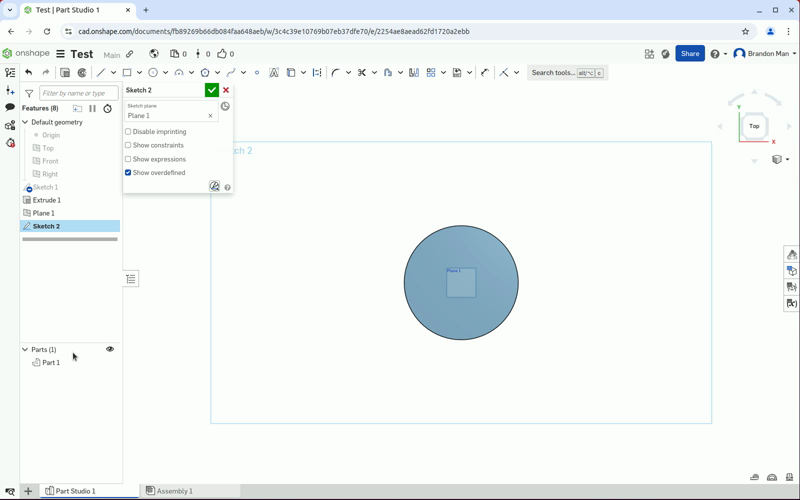
key(y)
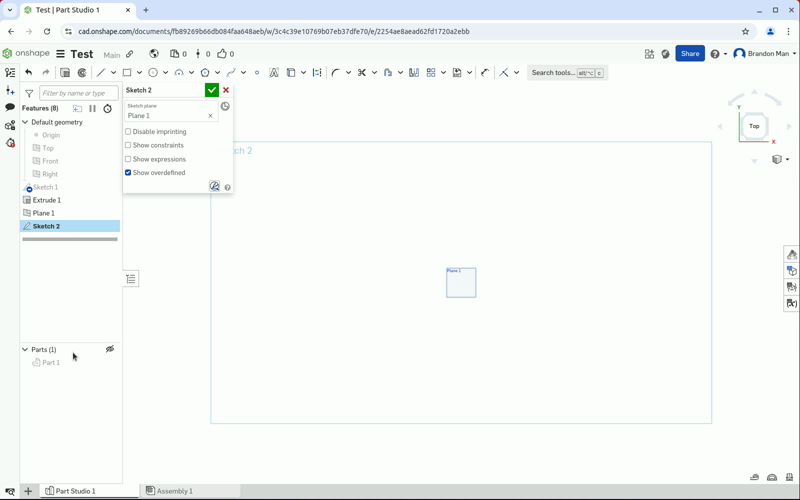
key(c)
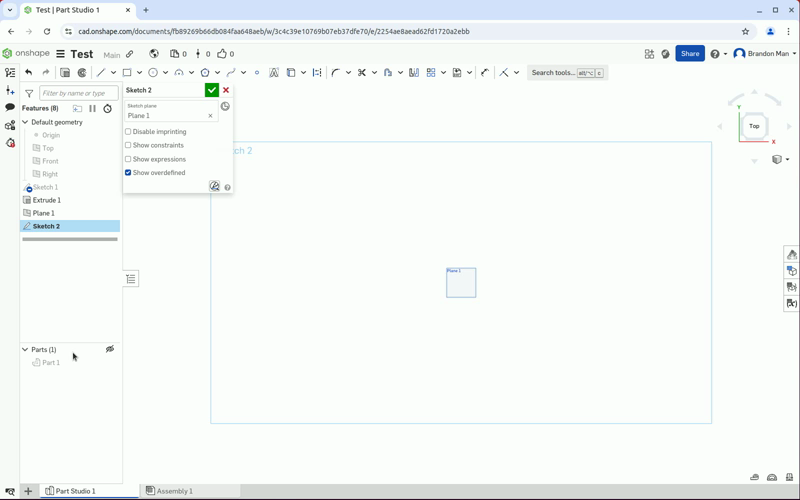
key_down(shift)
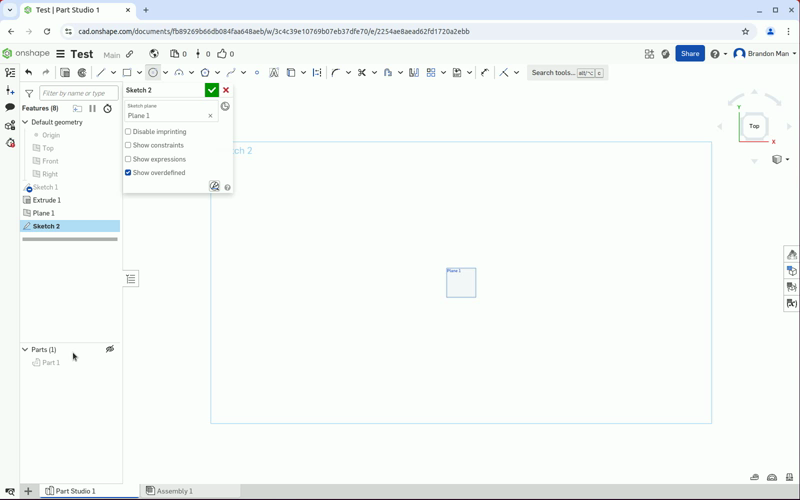
mouse_move(461, 282)
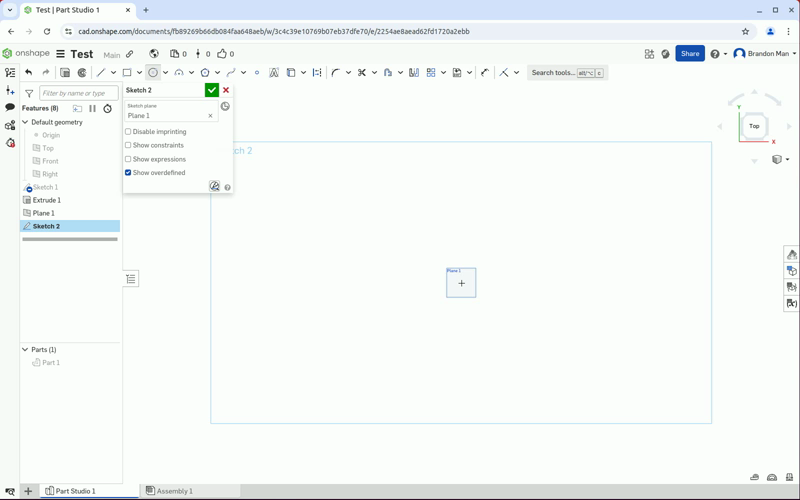
click(461, 282)
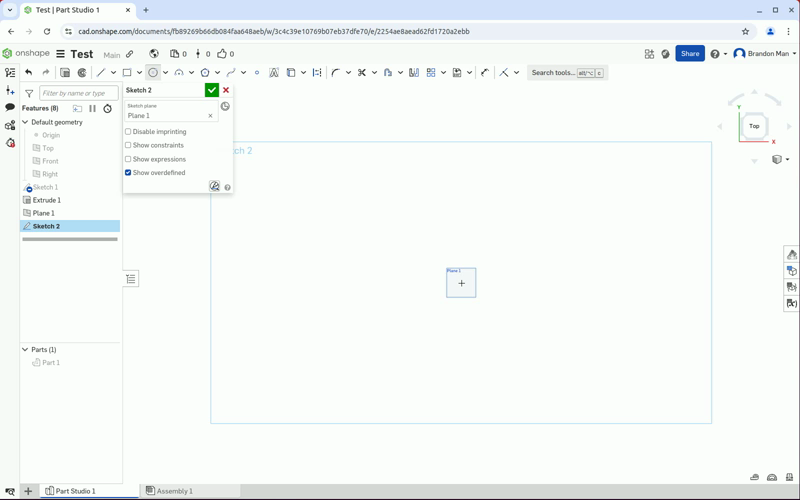
key_up(shift)
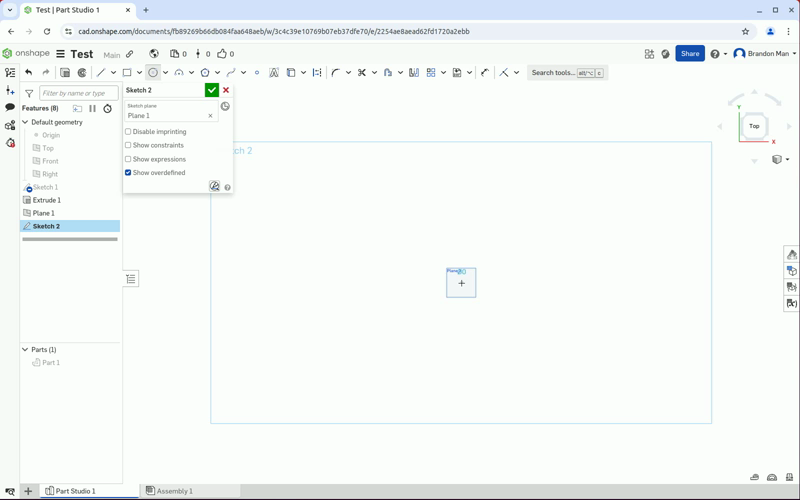
mouse_move(478, 282)
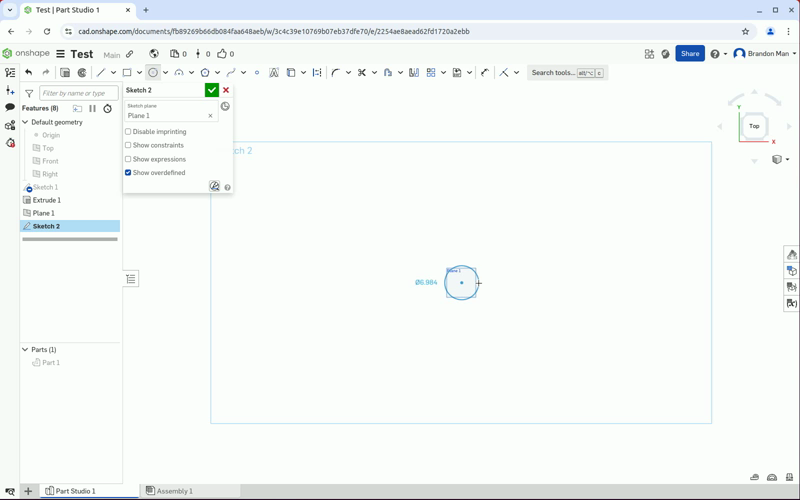
click(478, 282)
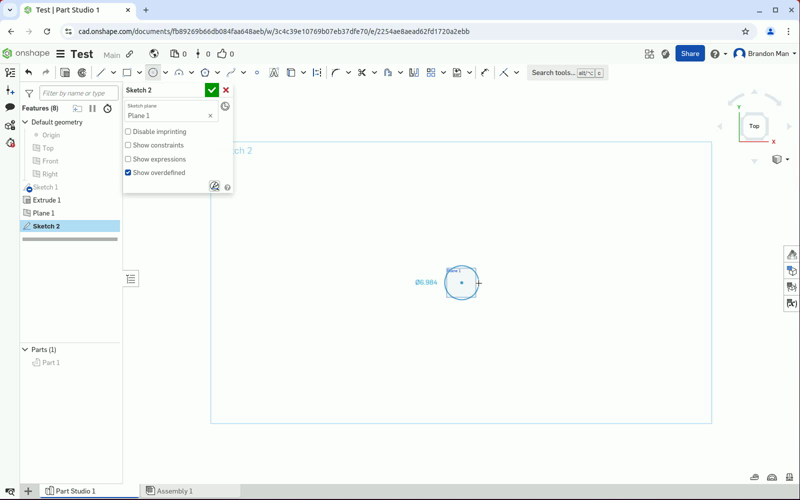
key(esc)
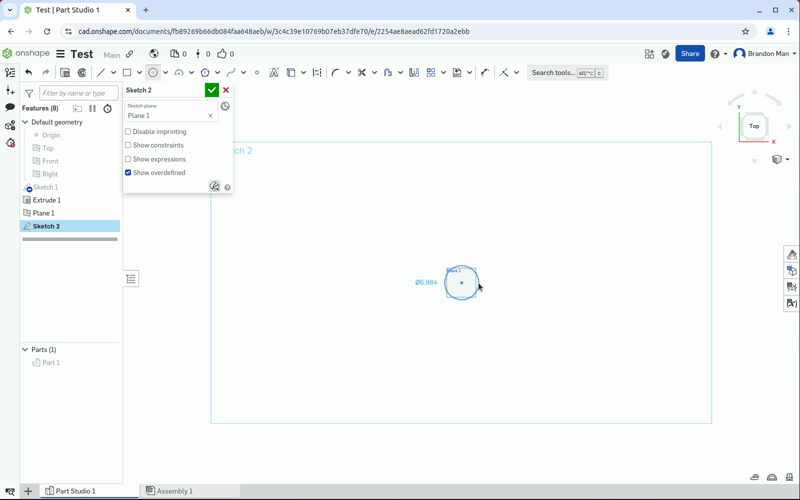
mouse_move(463, 269)
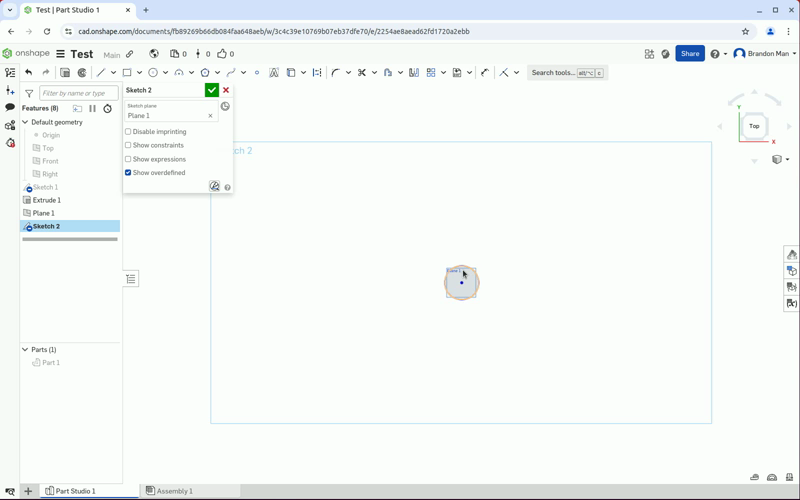
scroll(6)
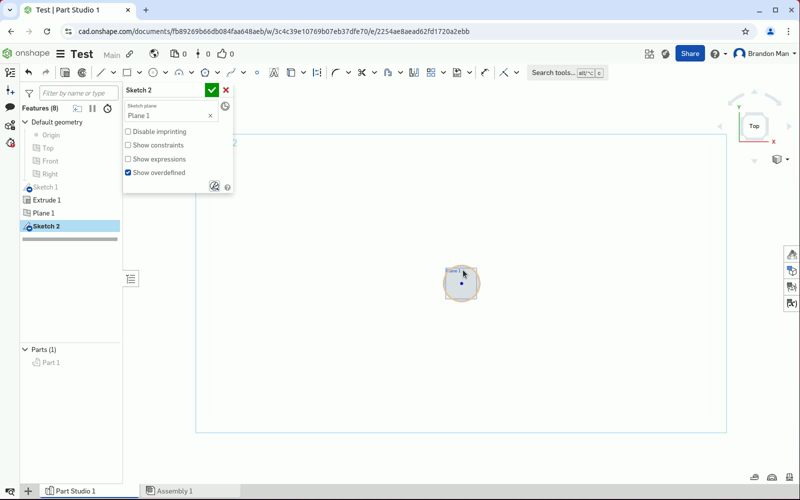
scroll(6)
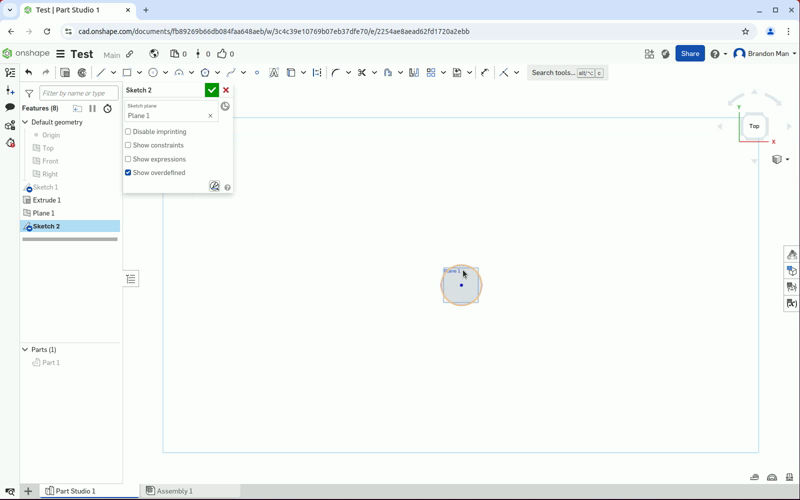
scroll(6)
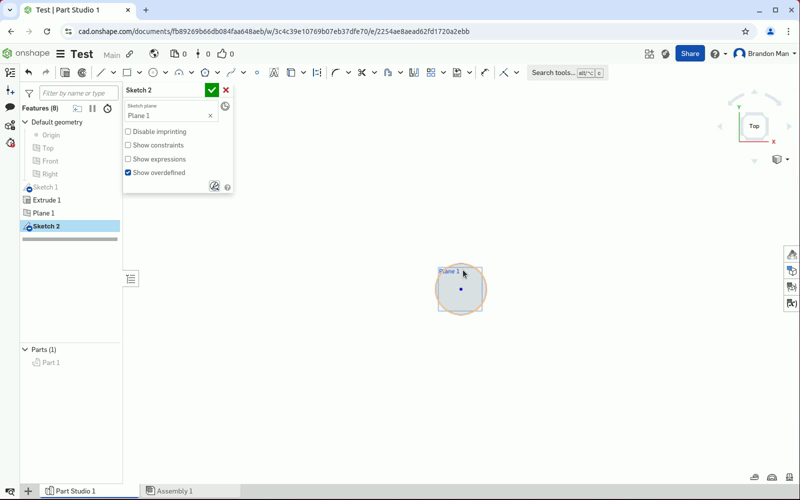
scroll(6)
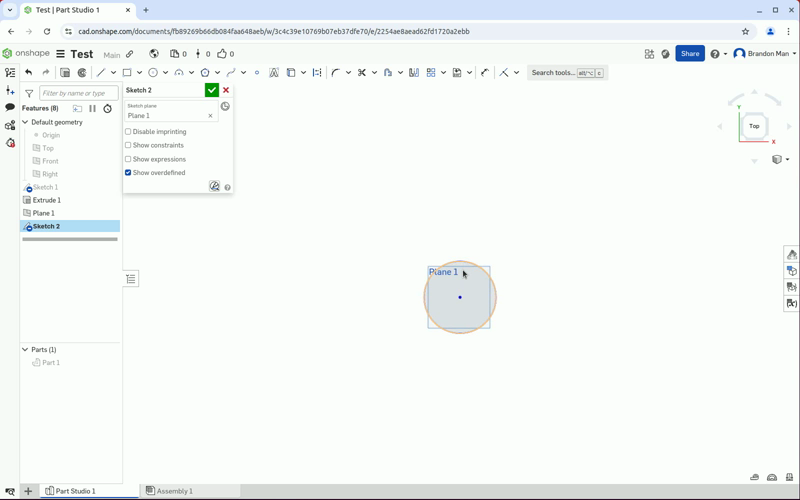
scroll(6)
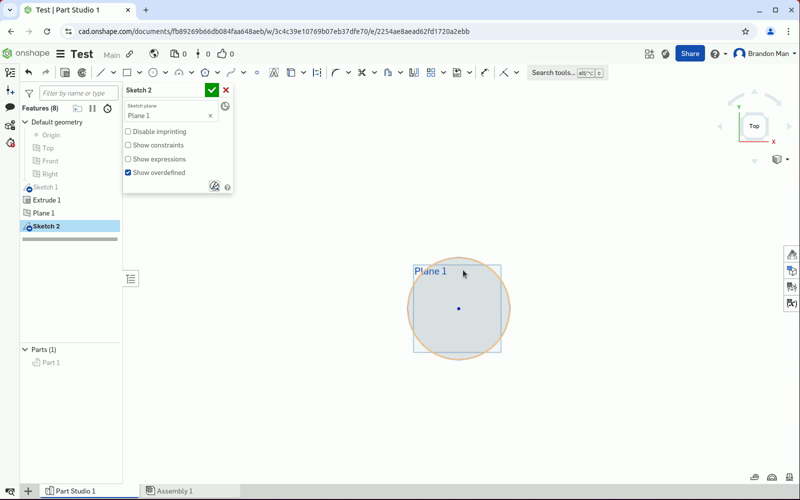
scroll(6)
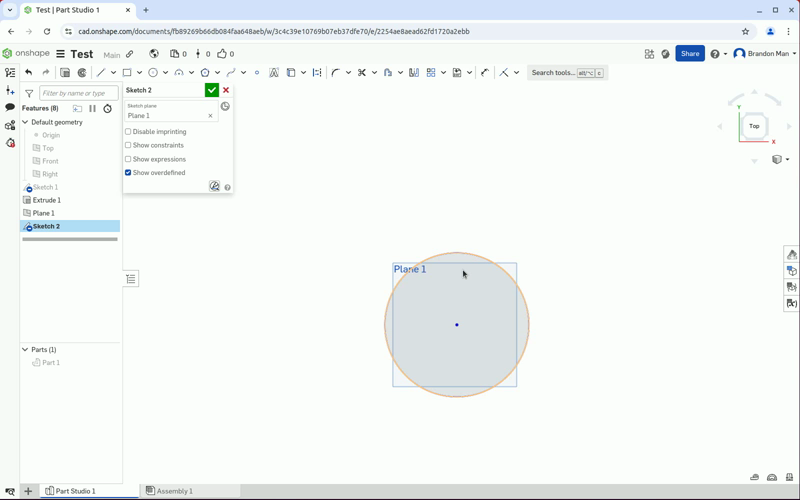
scroll(6)
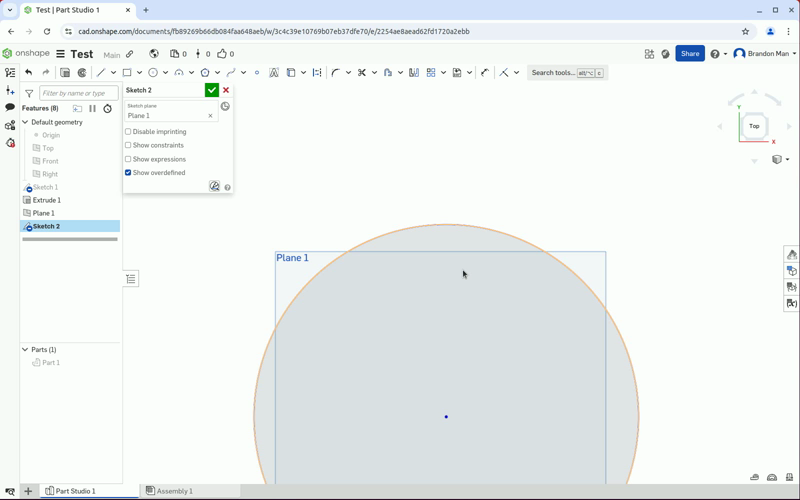
click(463, 269)
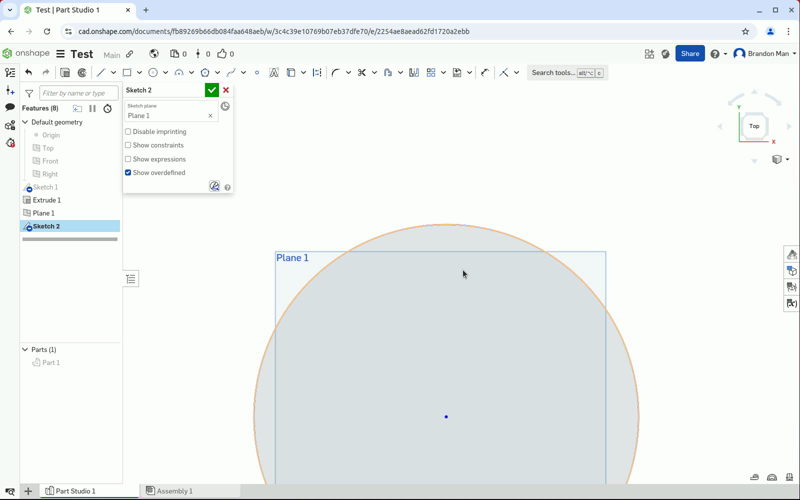
scroll(-6)
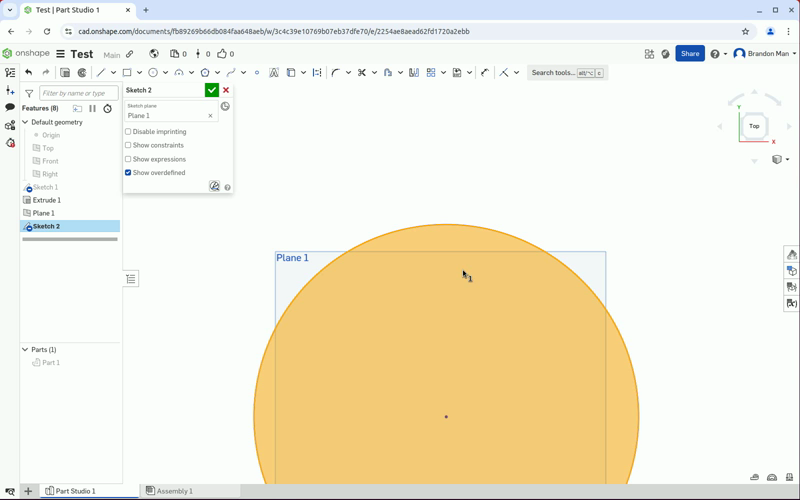
scroll(-6)
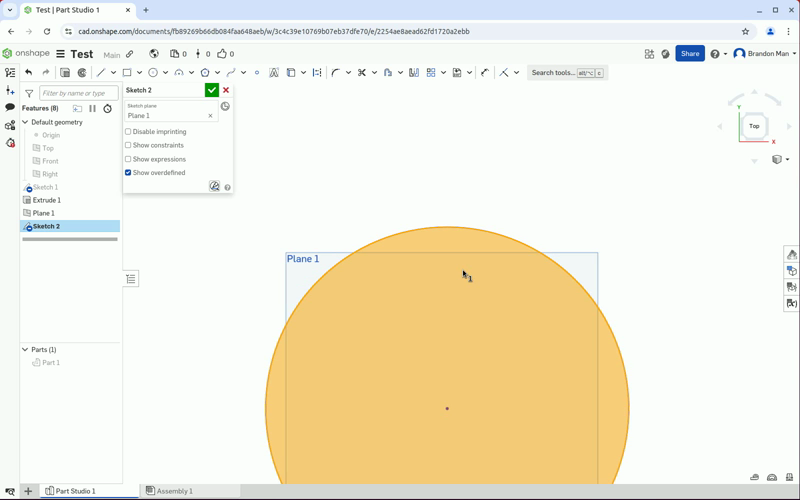
scroll(-6)
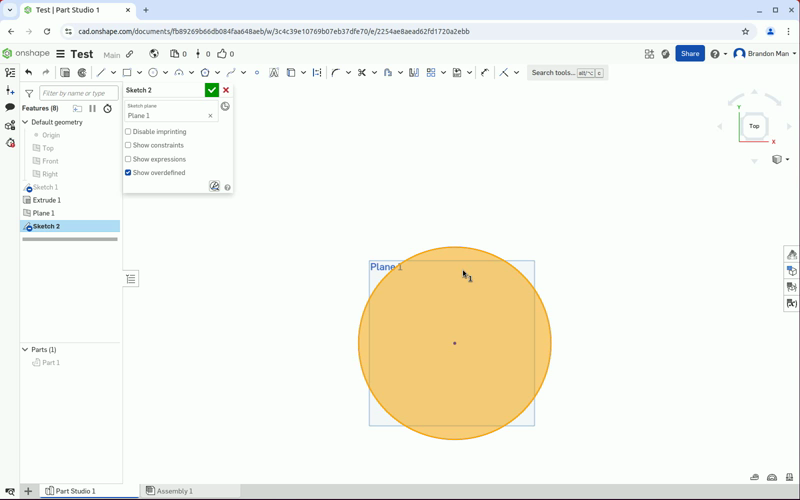
scroll(-6)
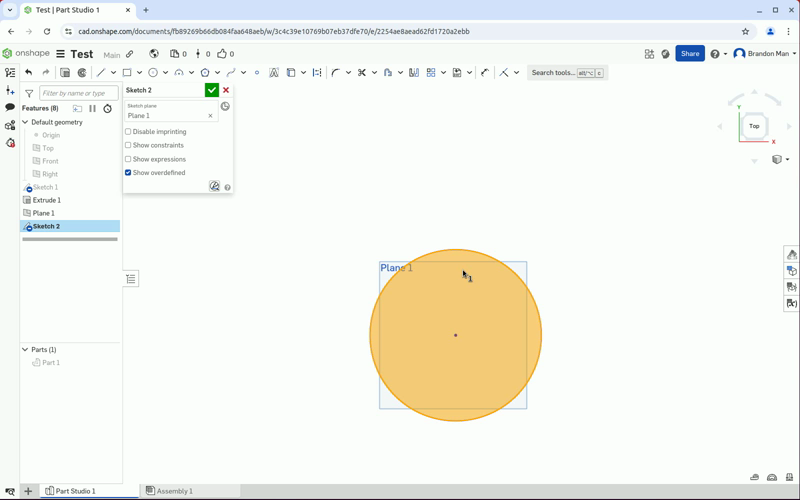
scroll(-6)
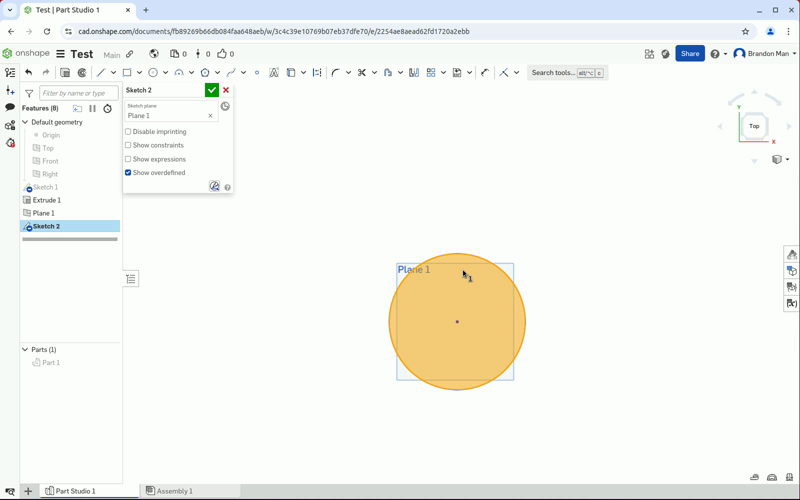
scroll(-6)
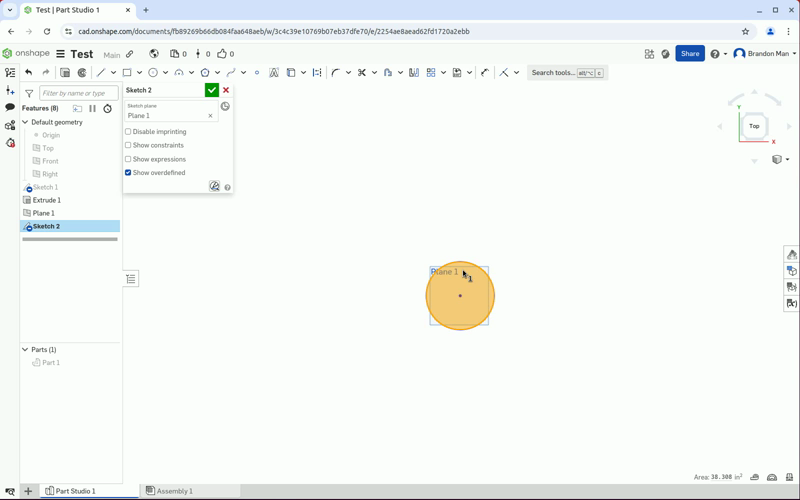
scroll(-6)
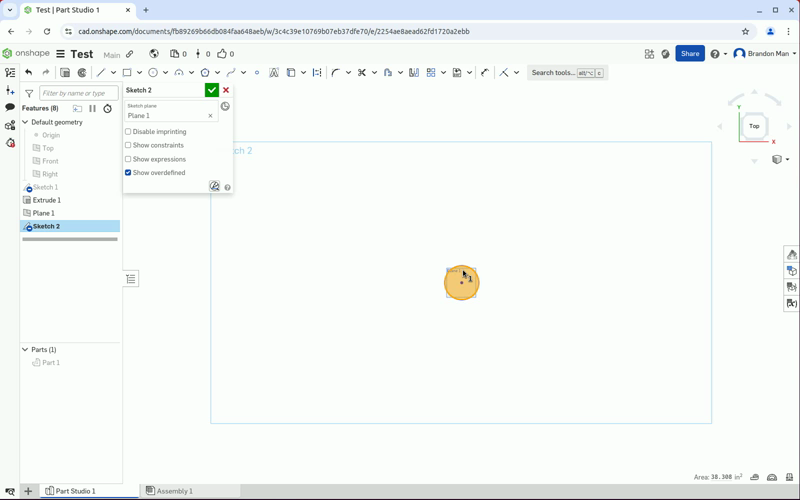
mouse_move(73, 352)
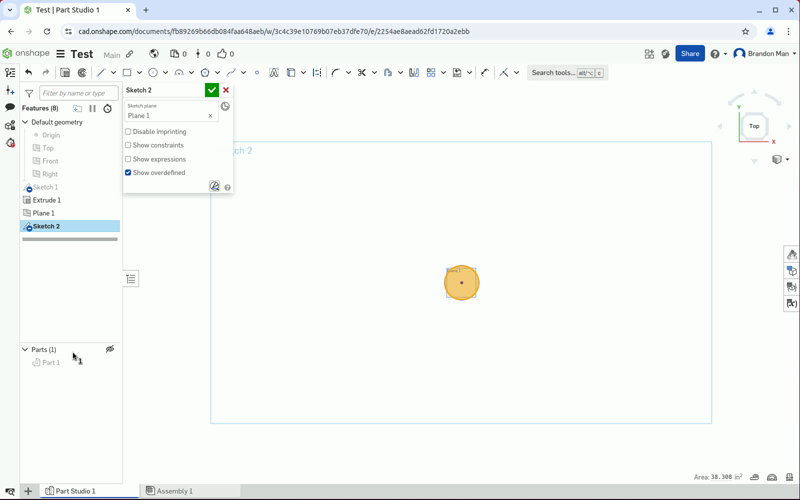
key(shift+y)
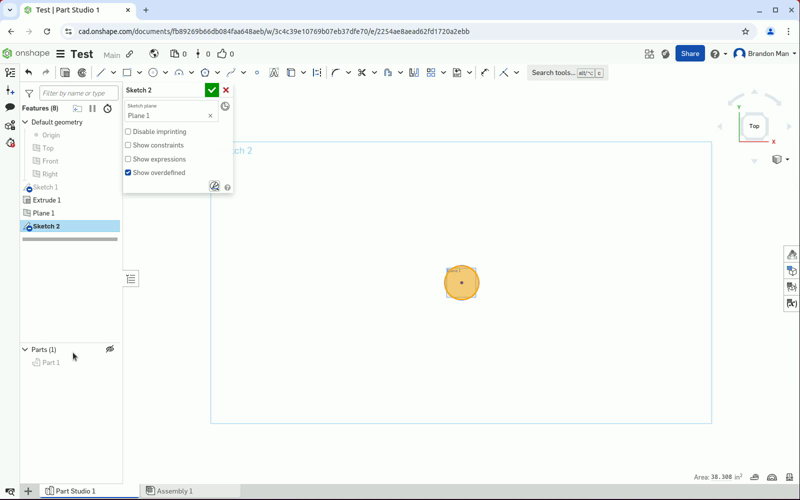
key(shift+e)
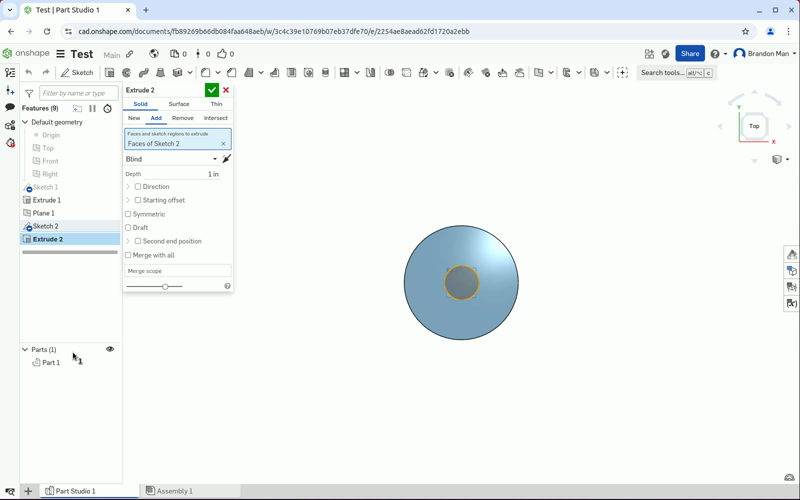
mouse_move(143, 106)
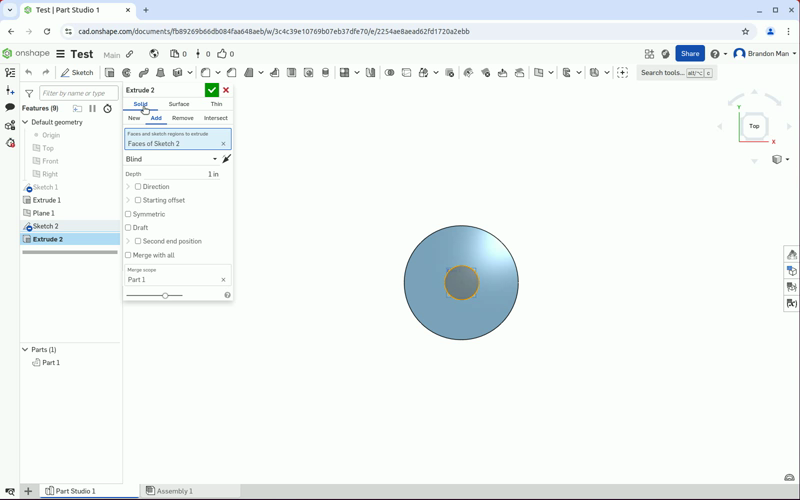
click(143, 106)
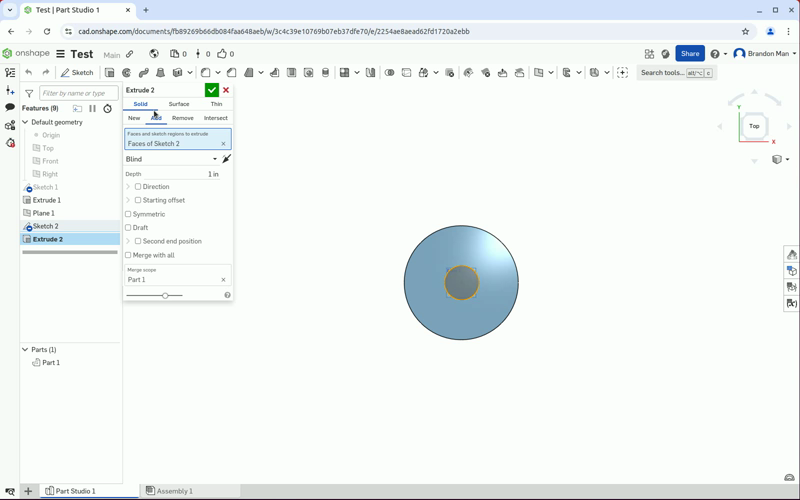
mouse_move(186, 120)
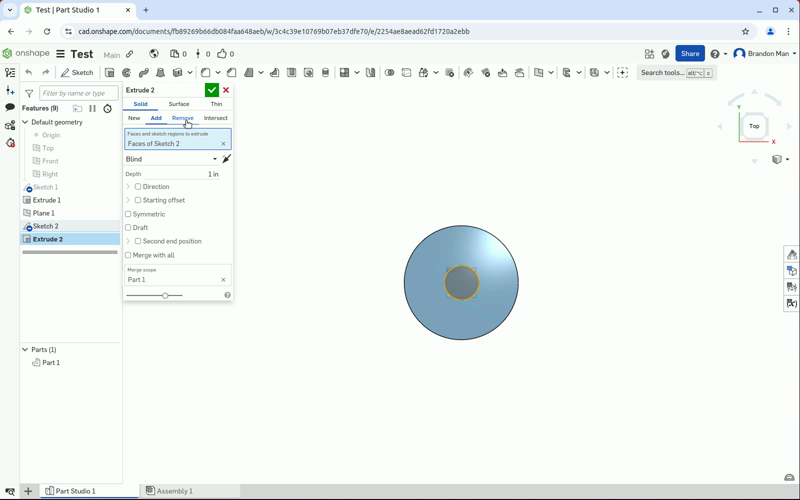
click(186, 120)
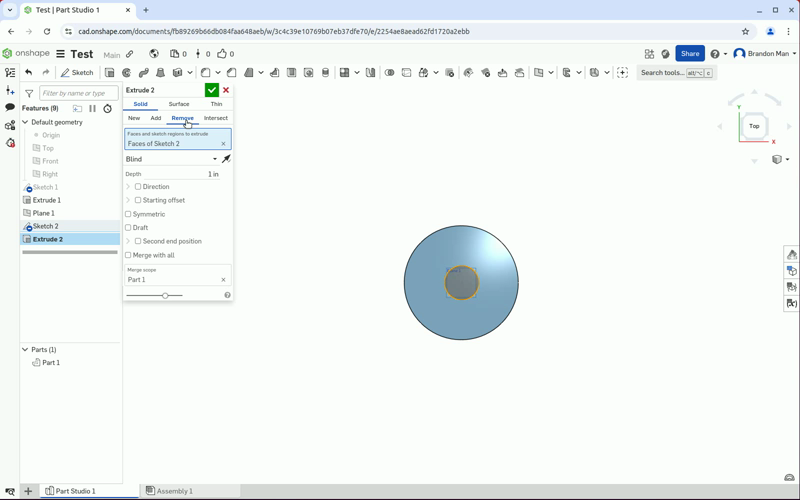
key(tab, 4)
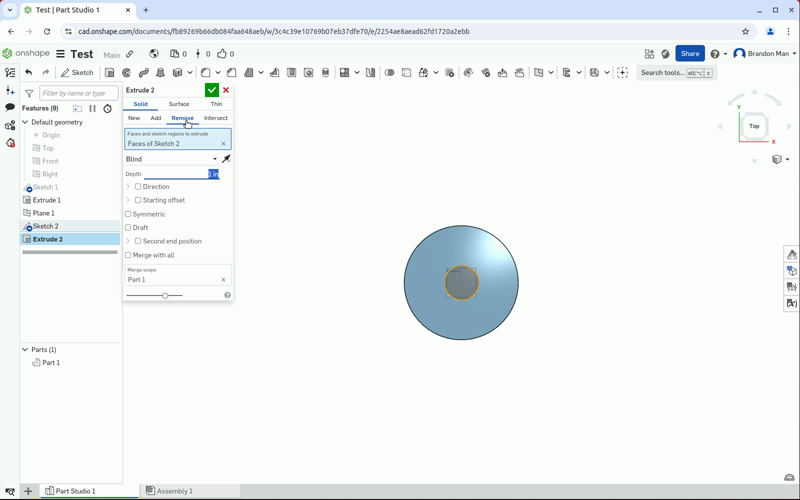
text(18.053)
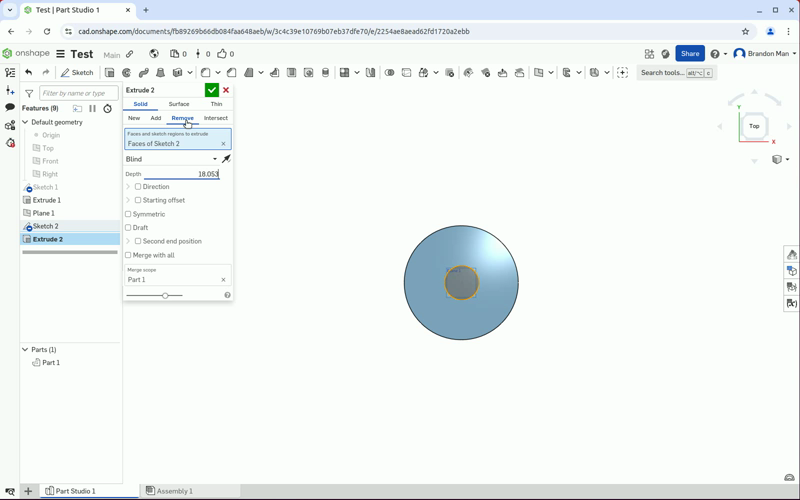
key(tab, 6)
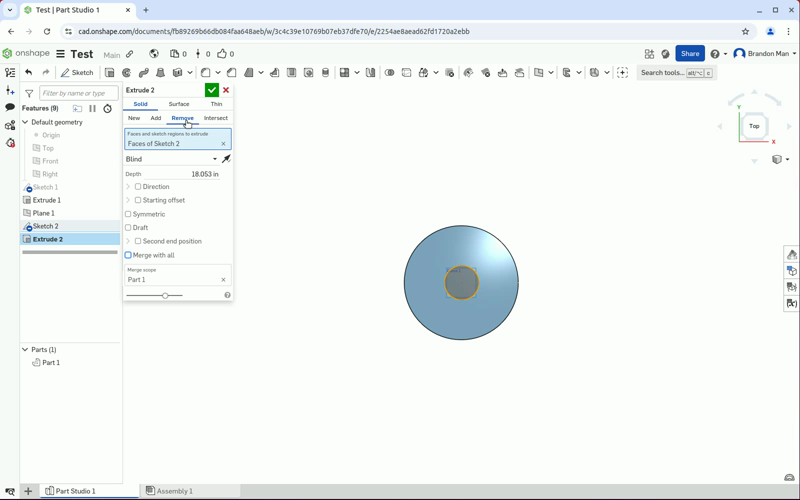
key(space)
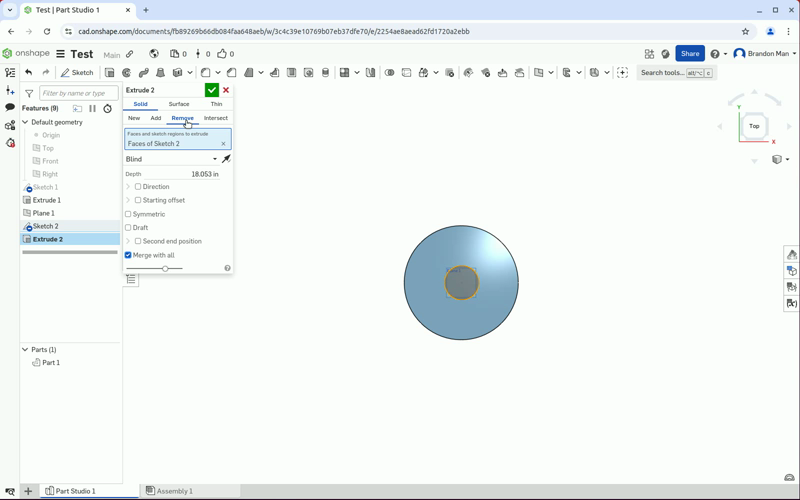
key(enter)
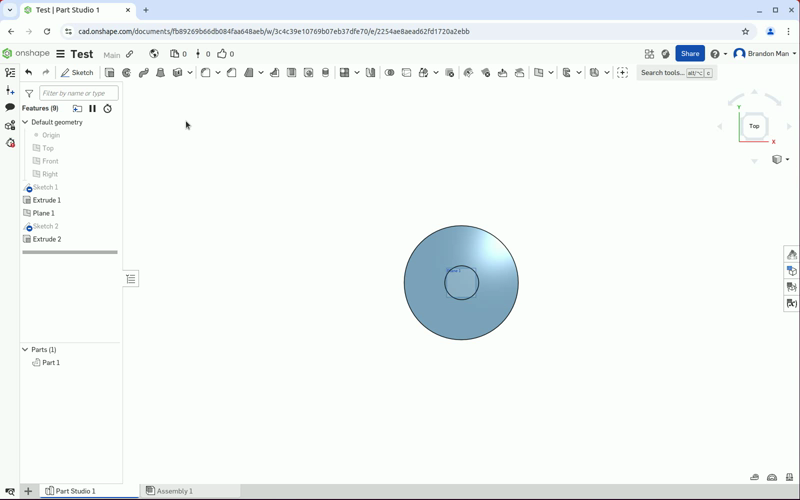
key(shift+h)
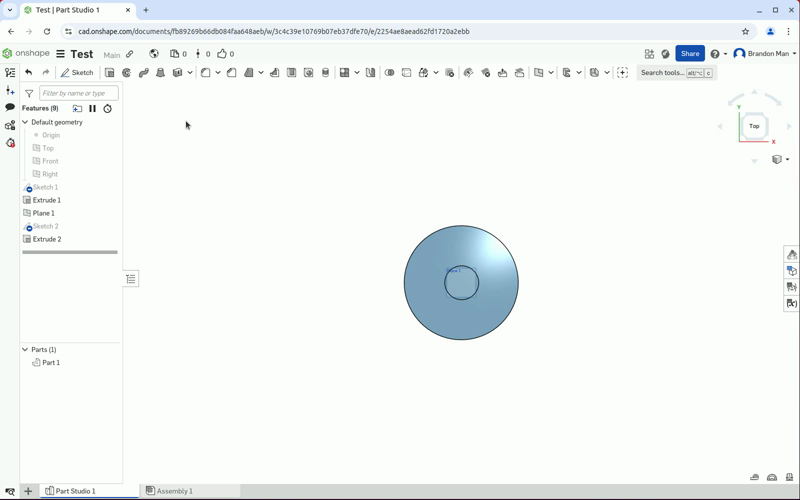
key(shift+h)
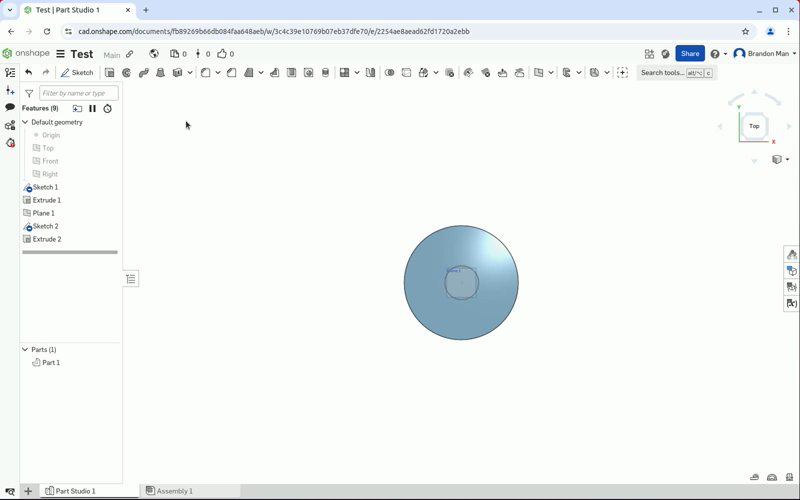
key(shift+7)
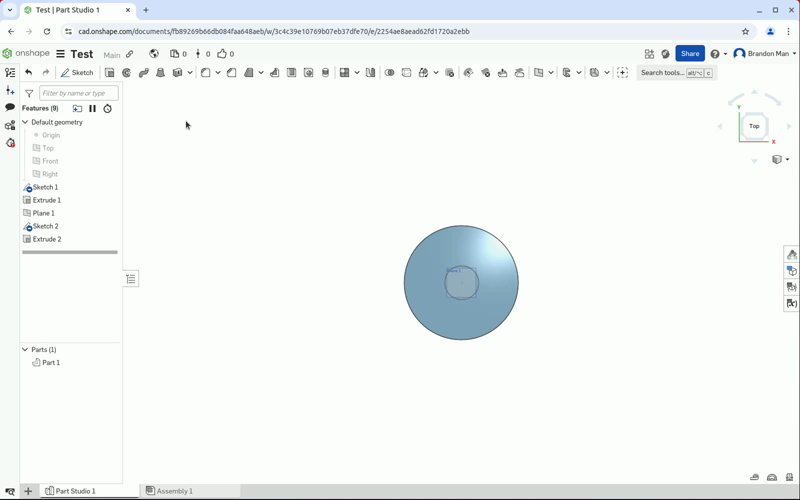
key(up, 3)
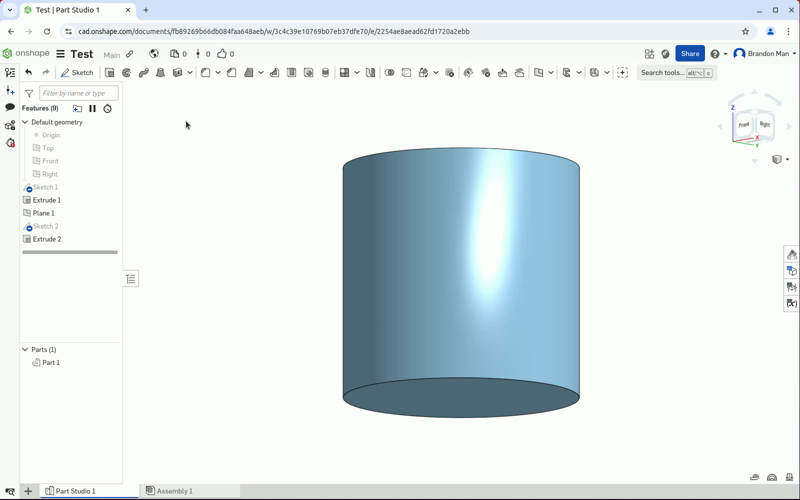
key(left, 3)
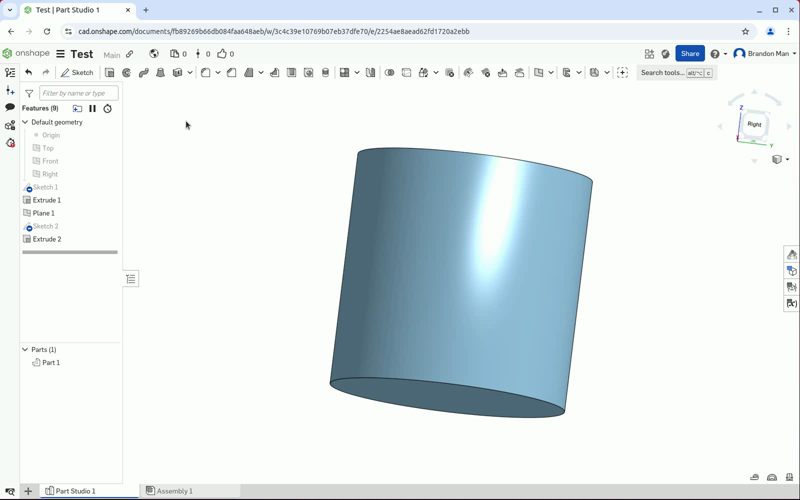
key(right, 3)
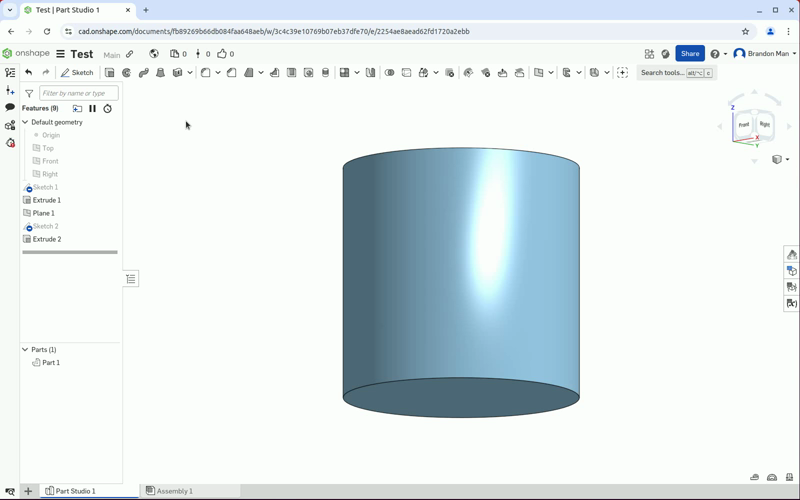
key(down, 3)
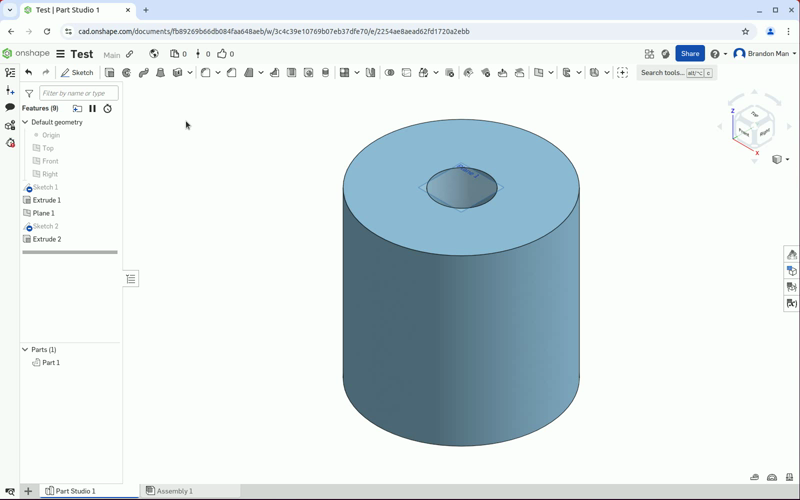
mouse_move(73, 189)
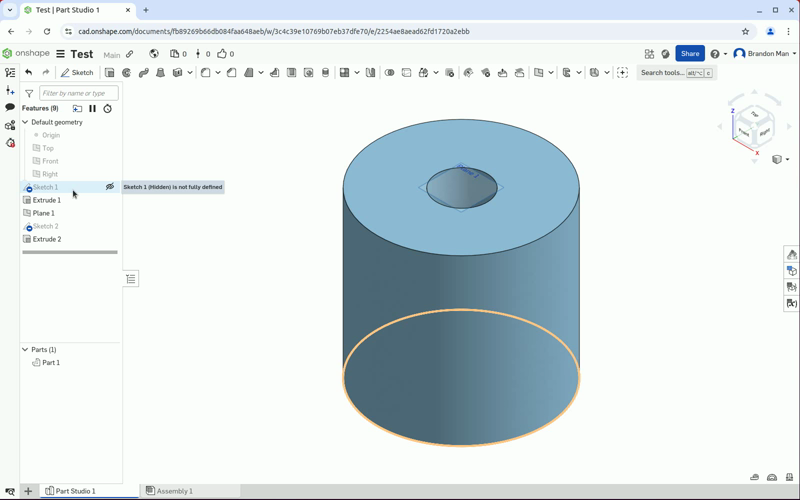
click(73, 189)